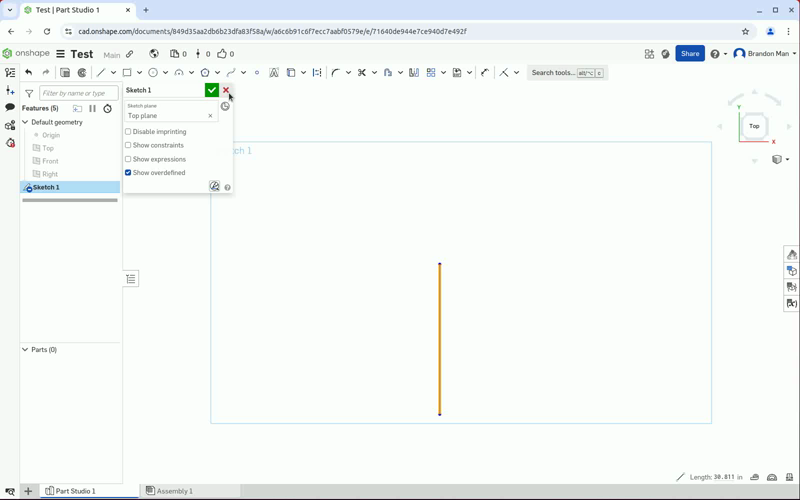
key(shift+h)
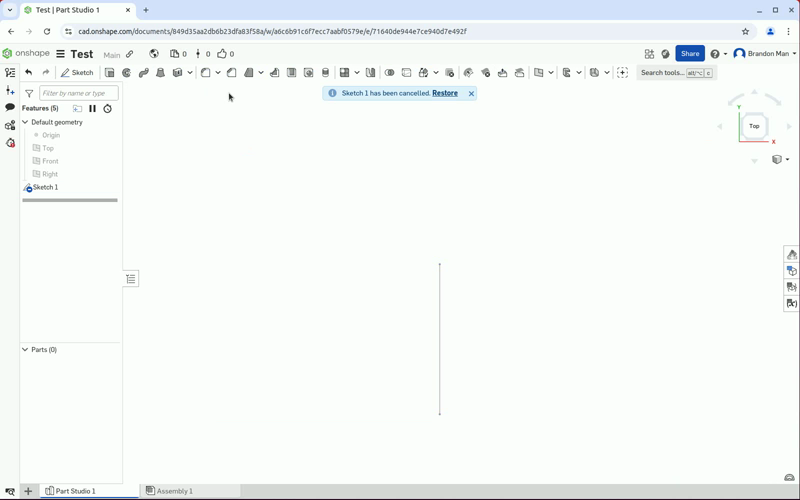
key(shift+s)
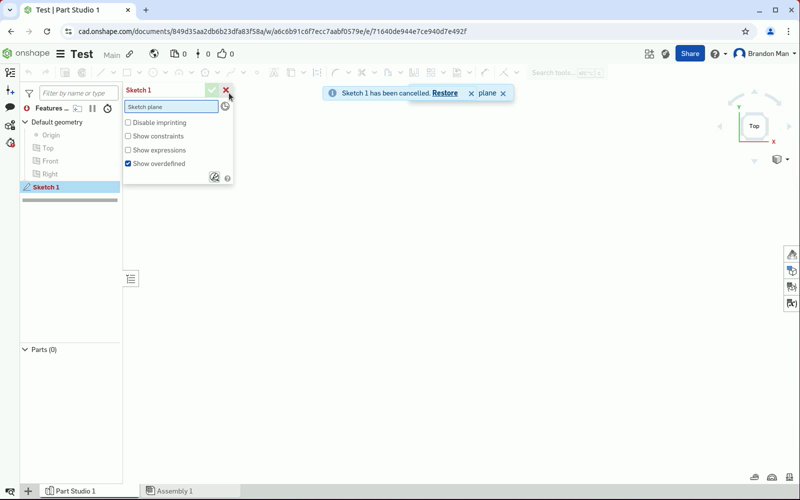
mouse_move(73, 150)
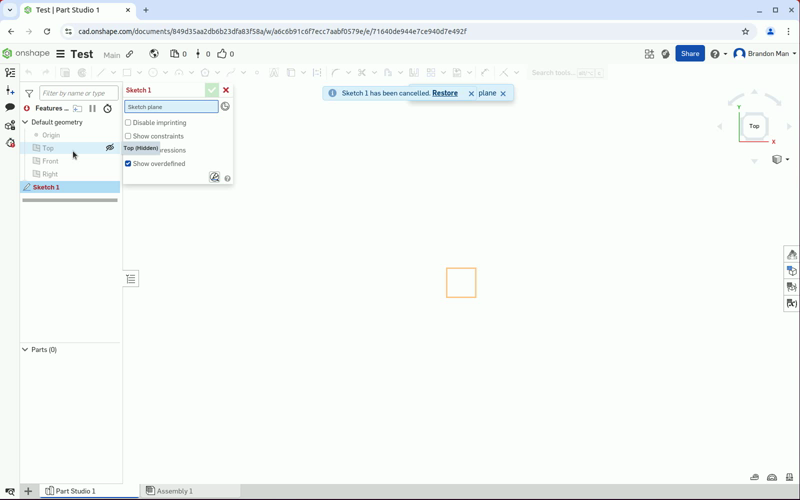
click(73, 150)
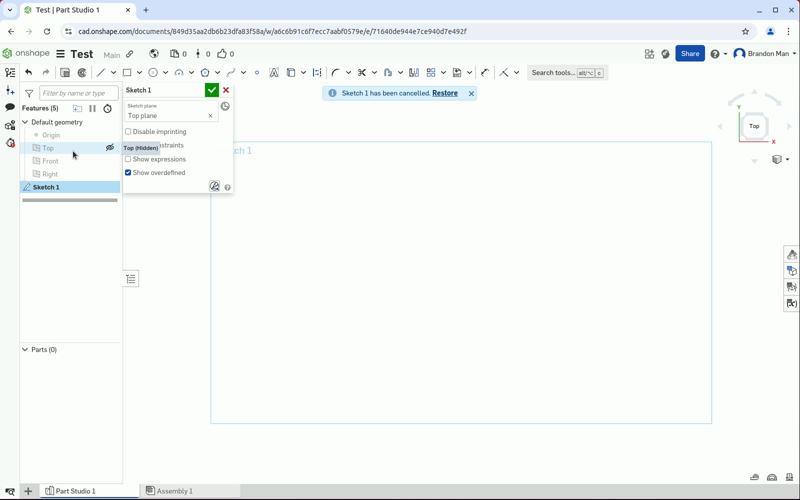
mouse_move(73, 352)
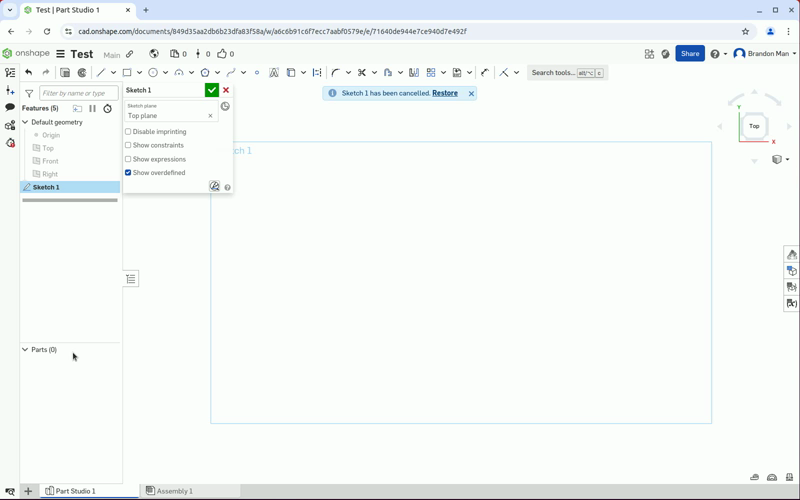
key(y)
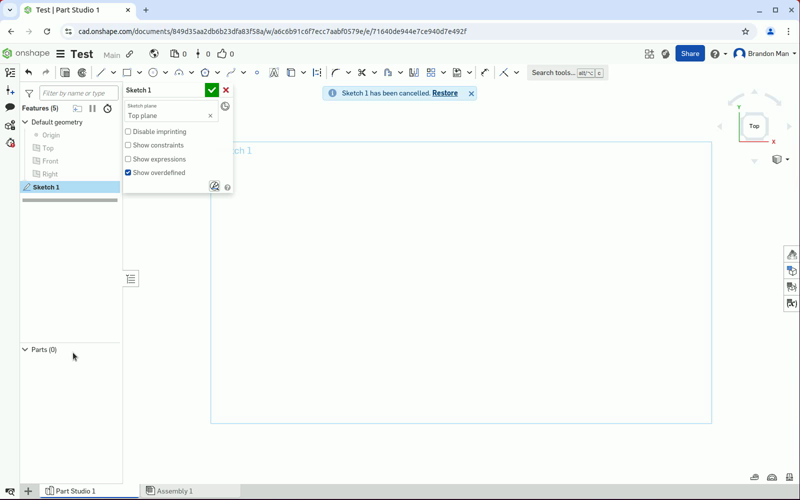
key(c)
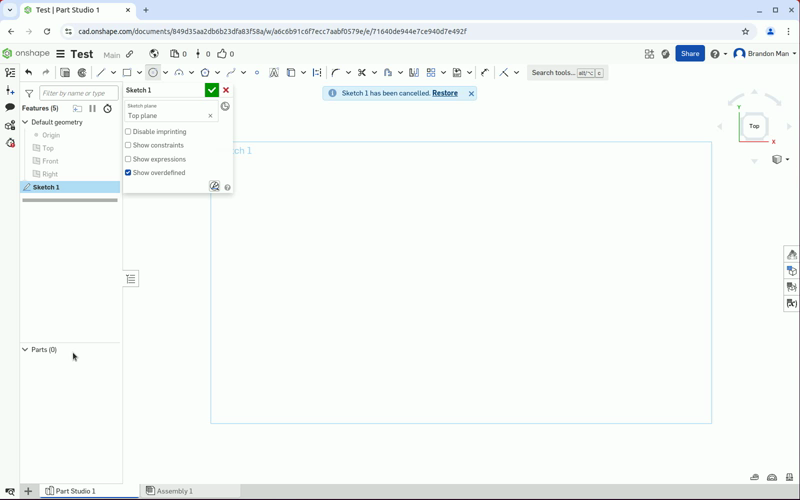
key_down(shift)
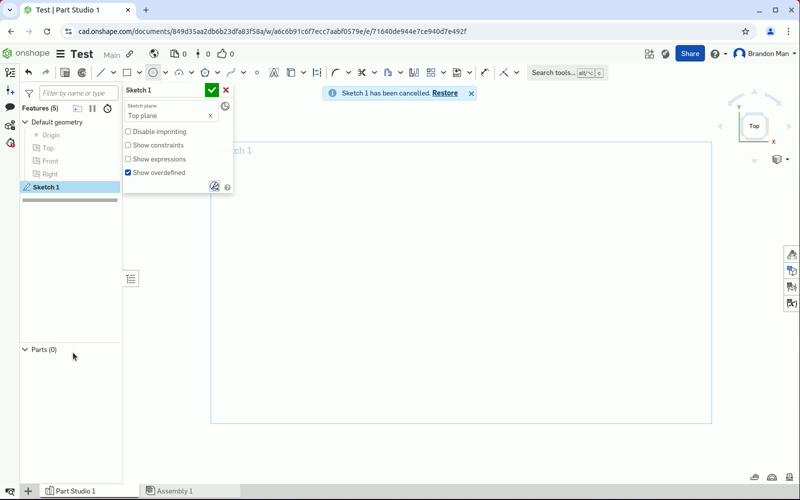
mouse_move(461, 282)
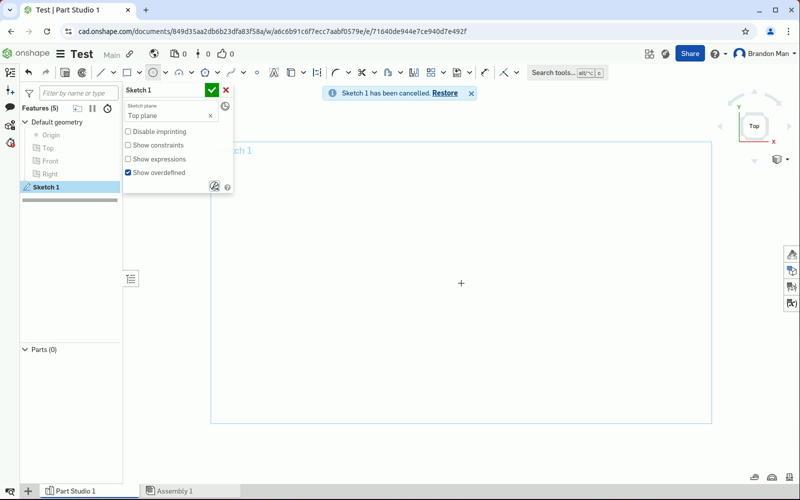
click(461, 282)
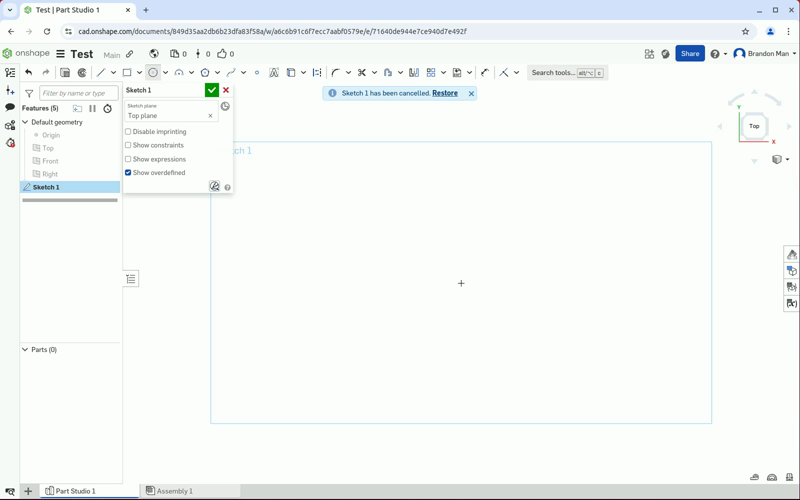
key_up(shift)
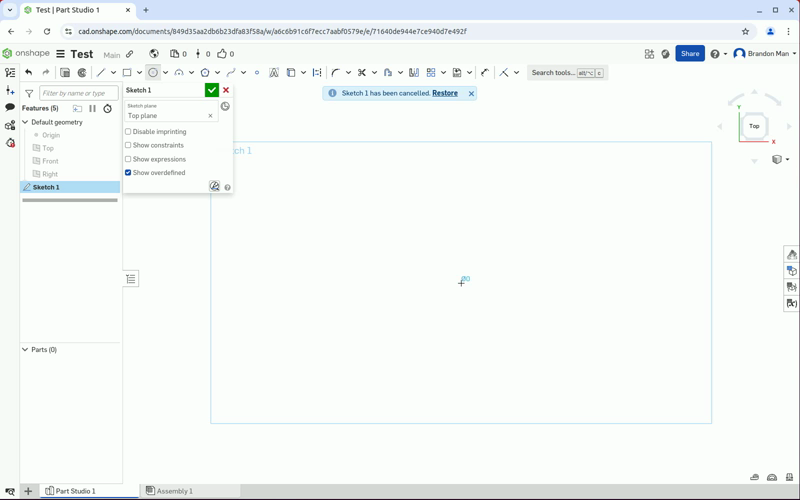
mouse_move(574, 282)
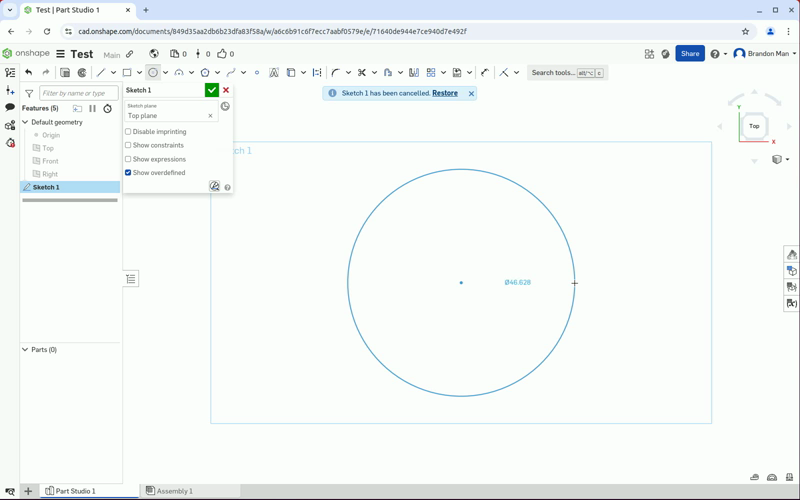
click(574, 282)
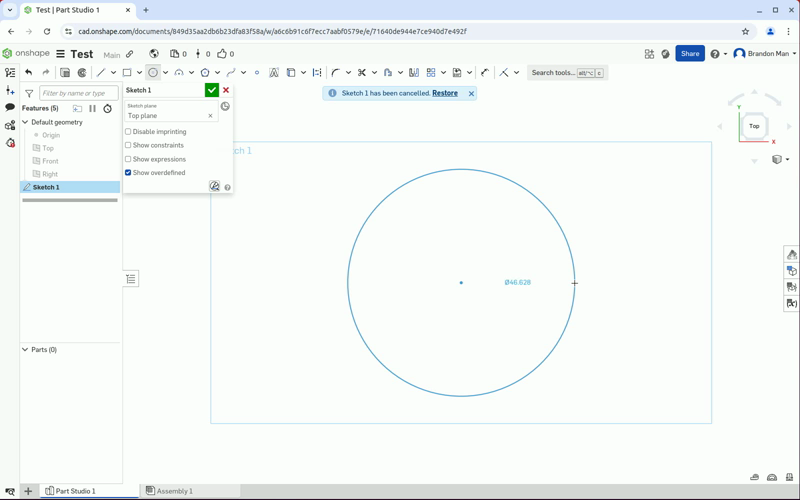
key(esc)
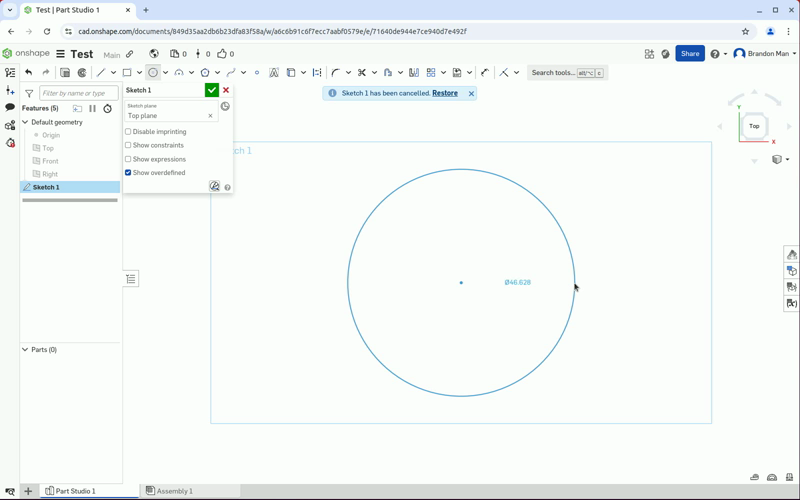
mouse_move(474, 198)
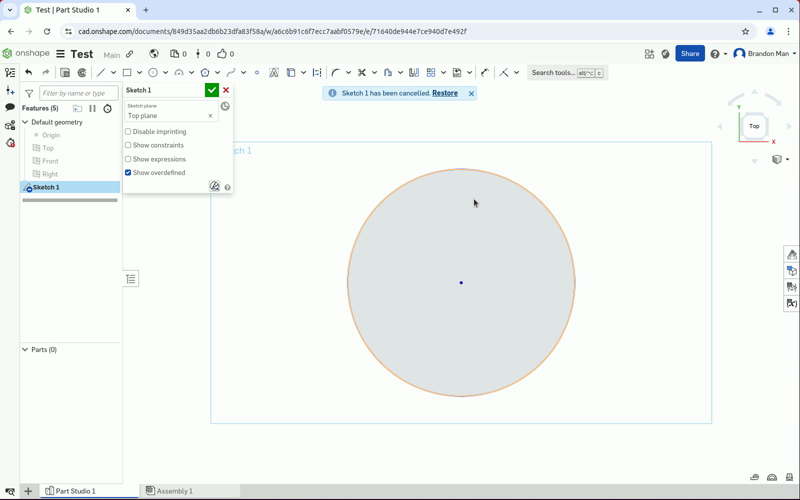
click(474, 198)
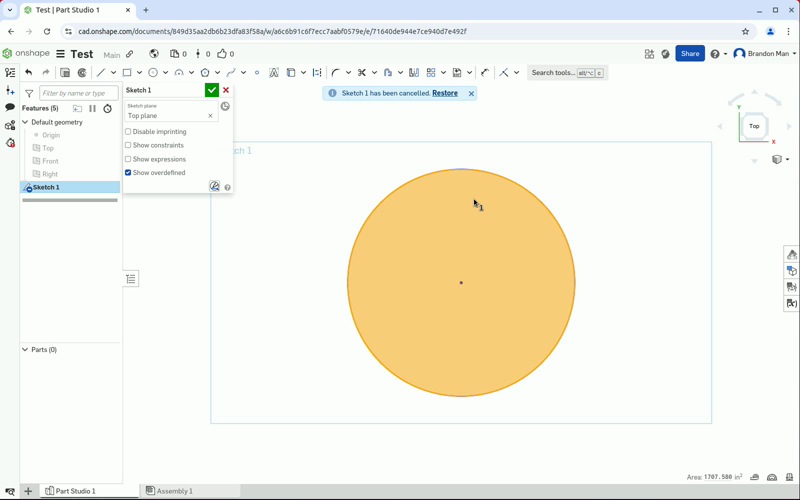
mouse_move(73, 352)
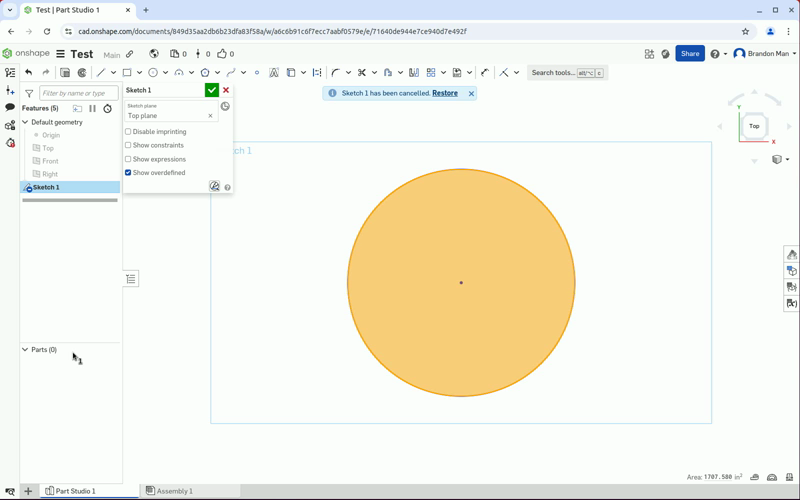
key(shift+y)
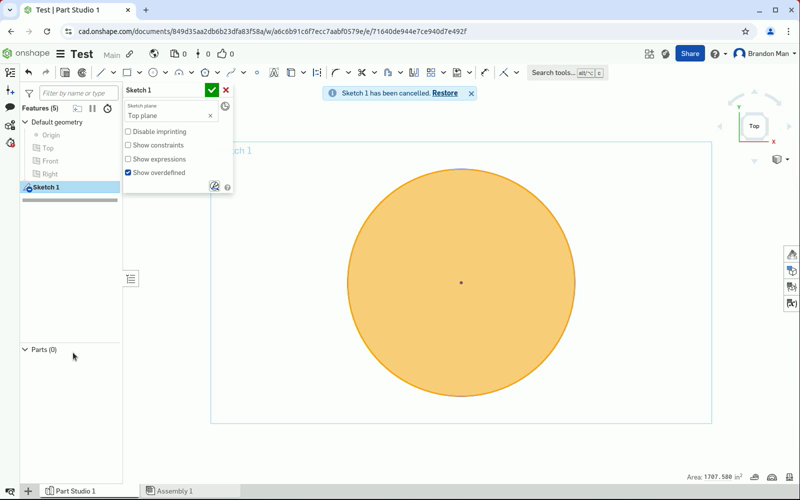
key(shift+e)
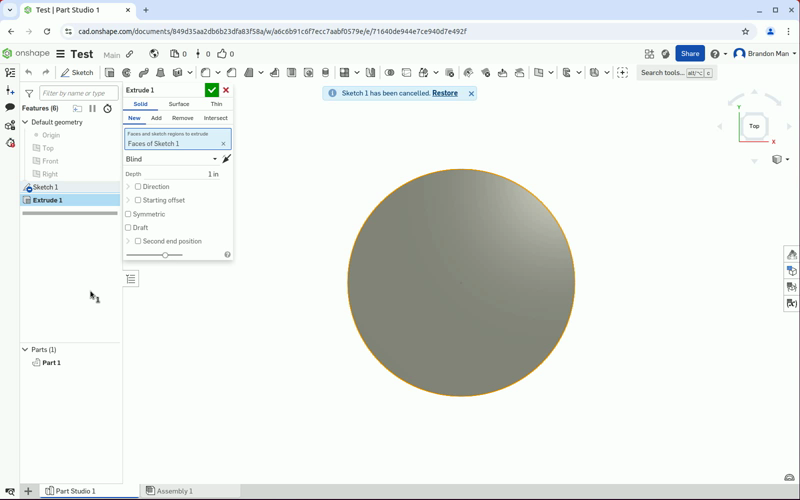
mouse_move(143, 106)
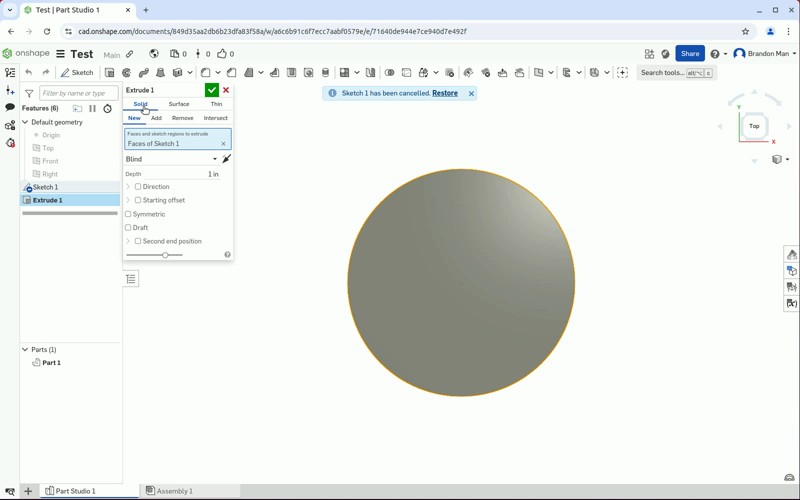
click(143, 106)
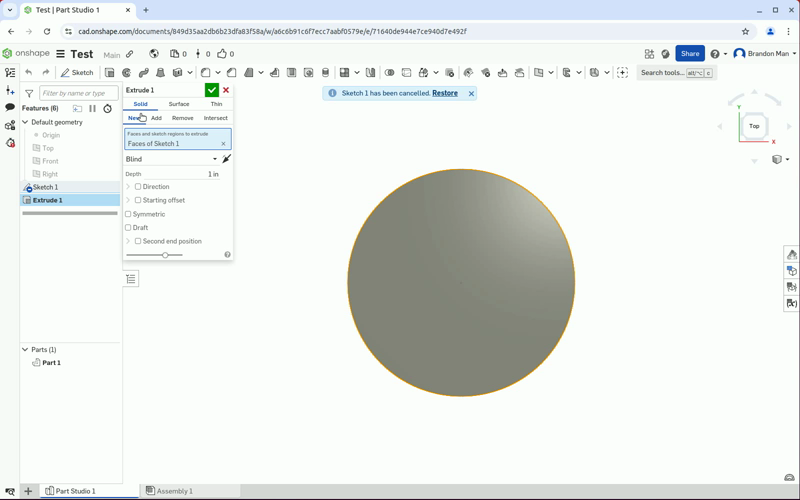
mouse_move(137, 120)
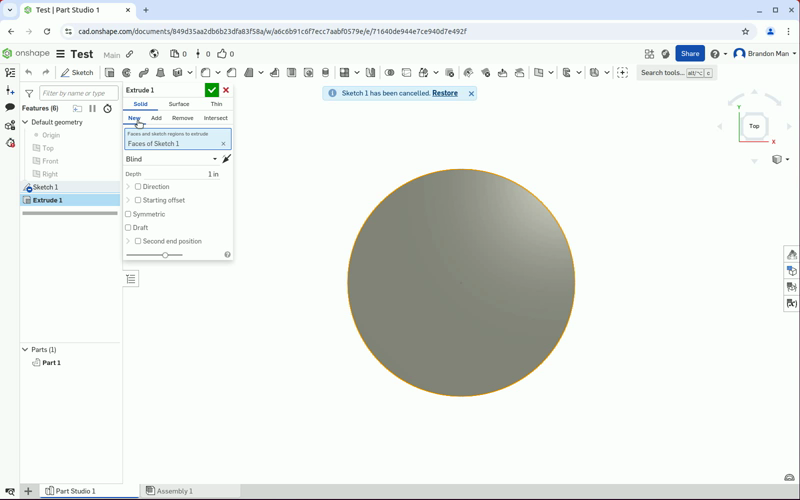
click(137, 120)
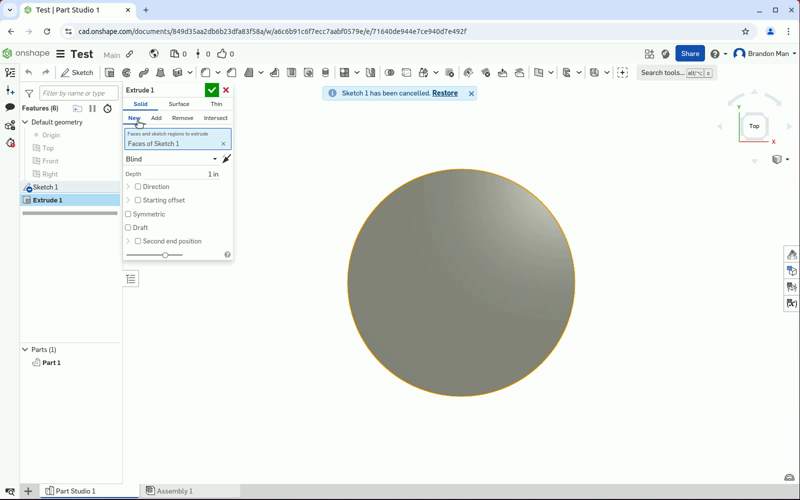
key(tab, 4)
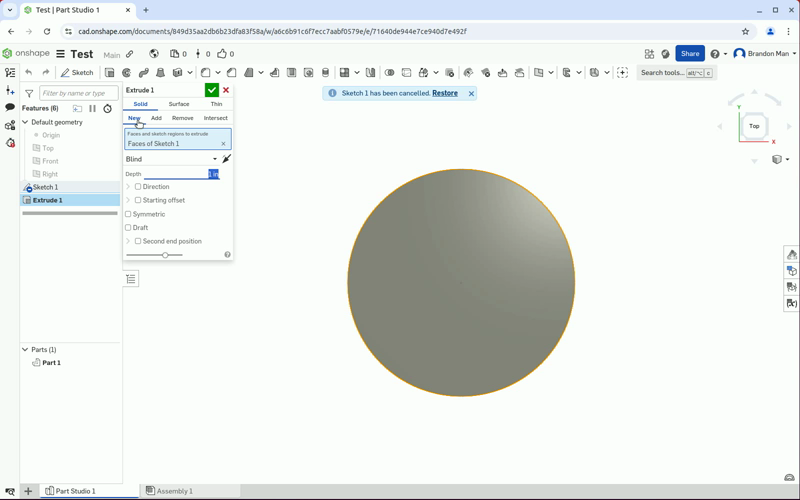
text(17.331)
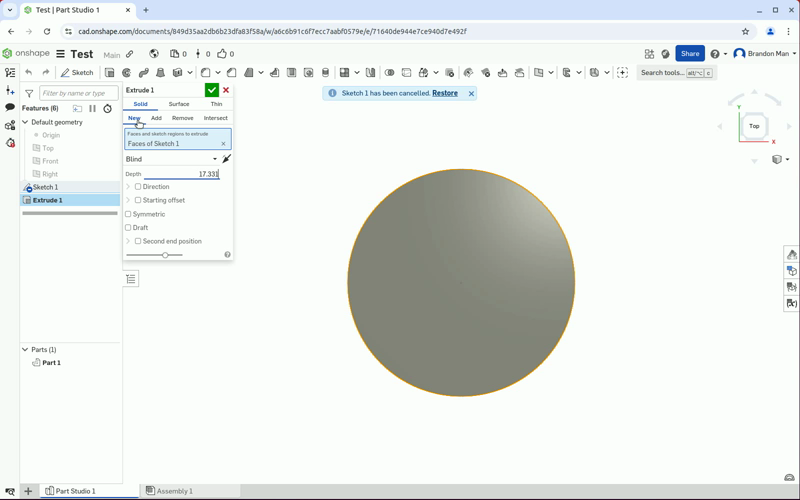
key(enter)
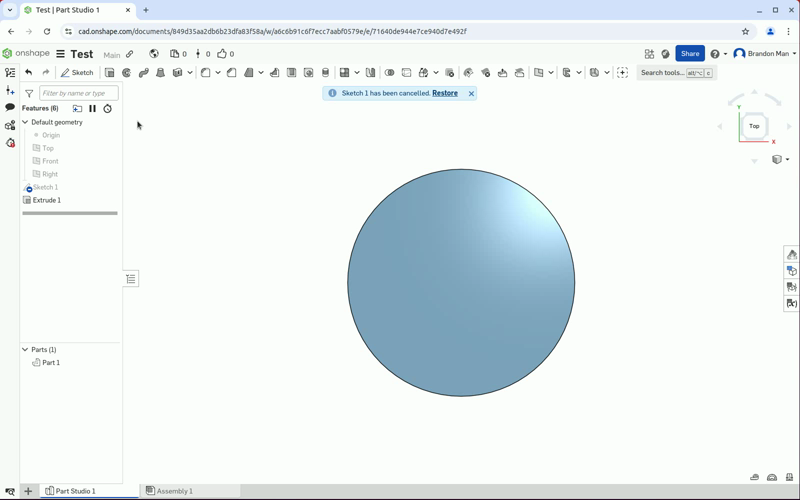
key(shift+h)
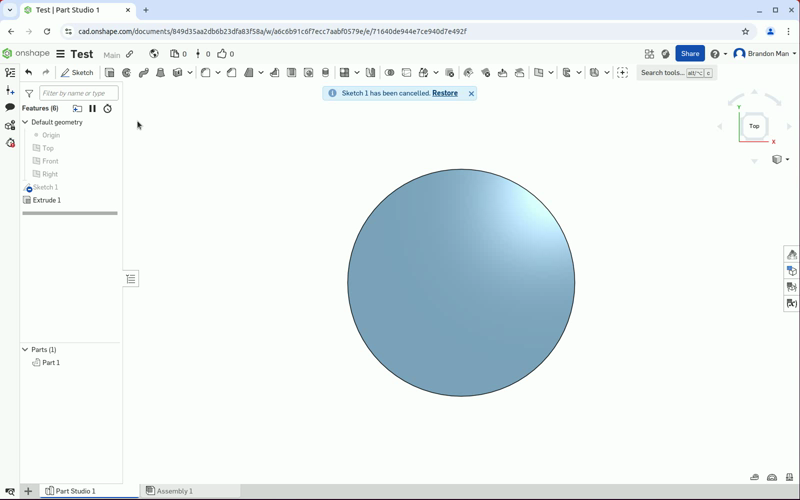
key(shift+h)
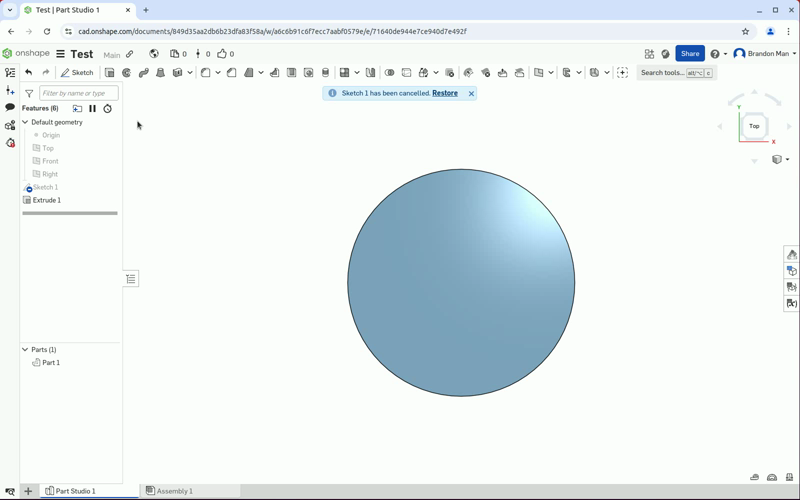
mouse_move(73, 189)
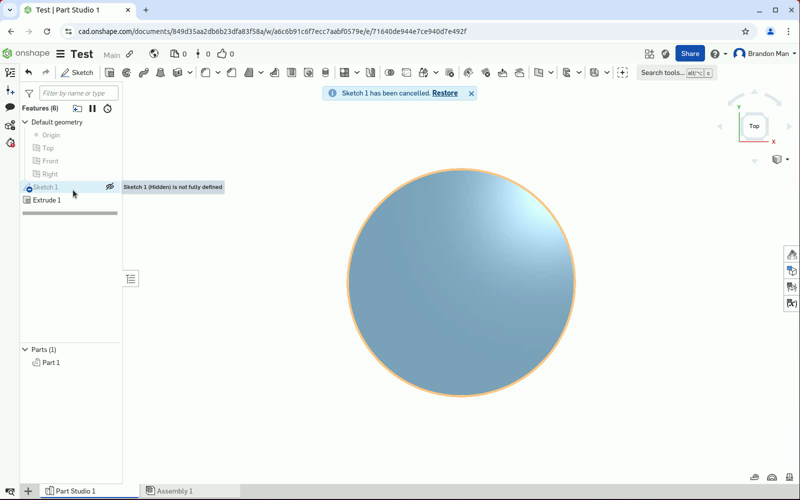
click(73, 189)
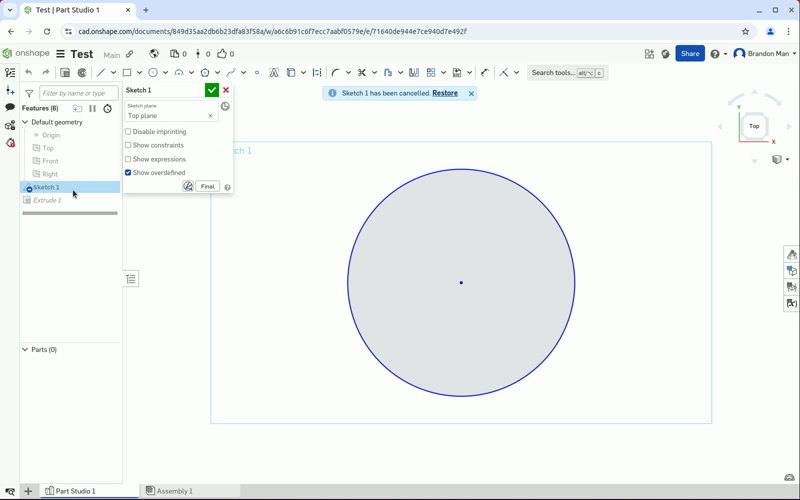
mouse_move(229, 92)
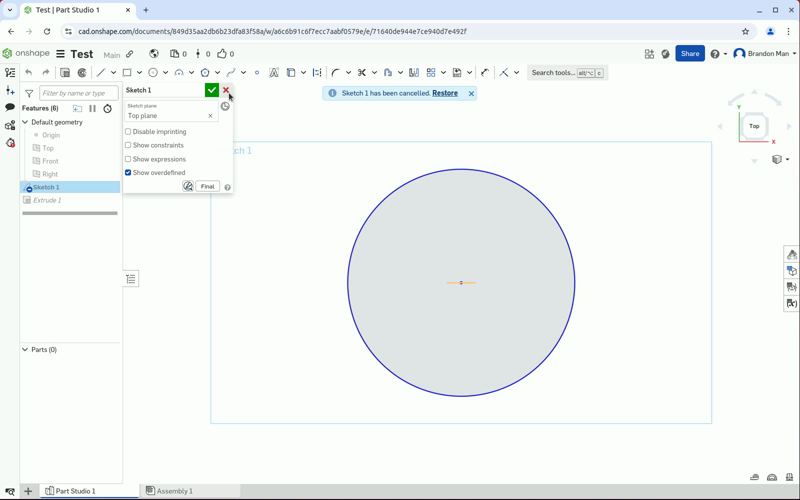
click(229, 92)
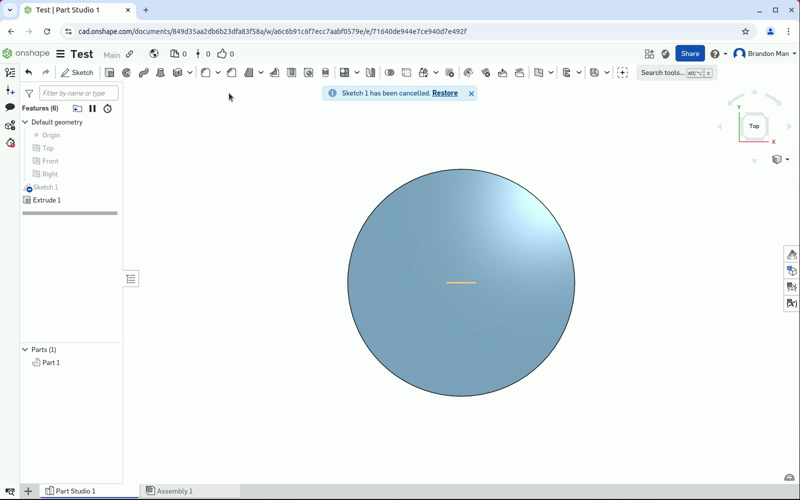
mouse_move(541, 75)
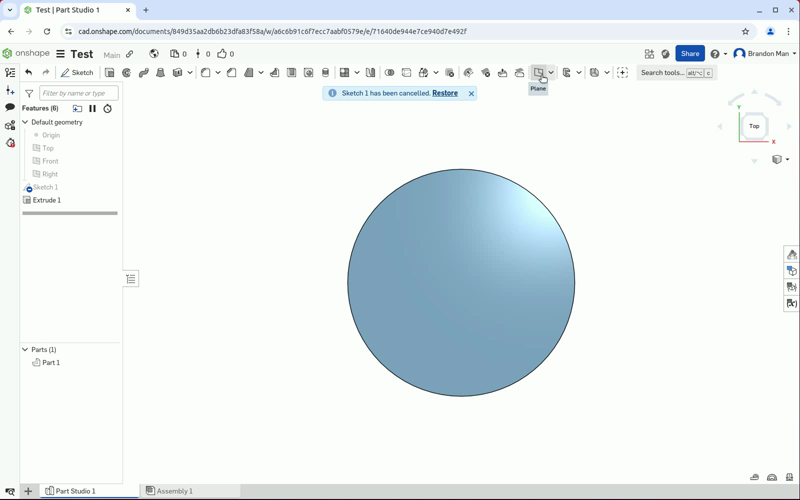
click(541, 75)
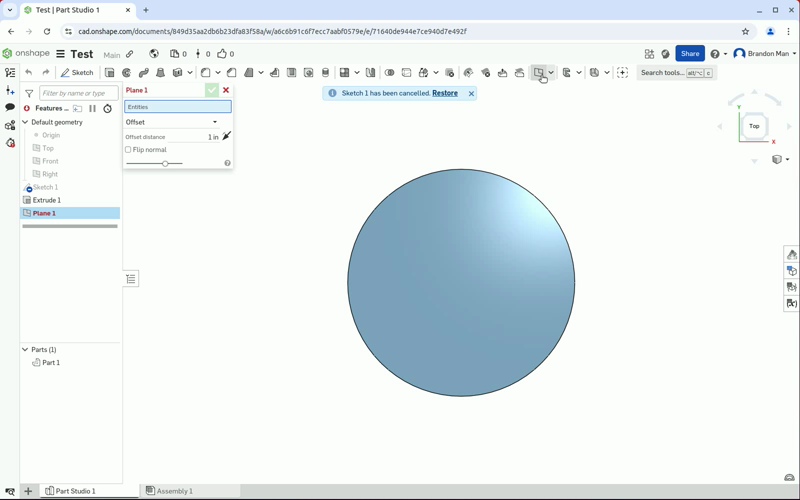
mouse_move(73, 150)
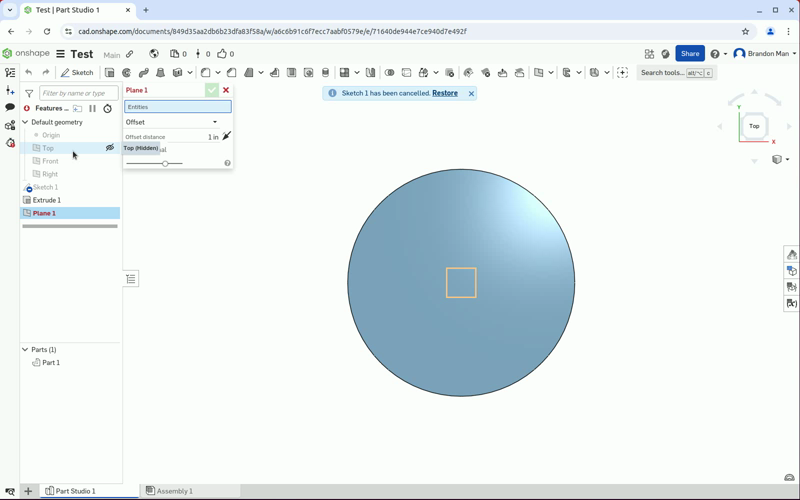
click(73, 150)
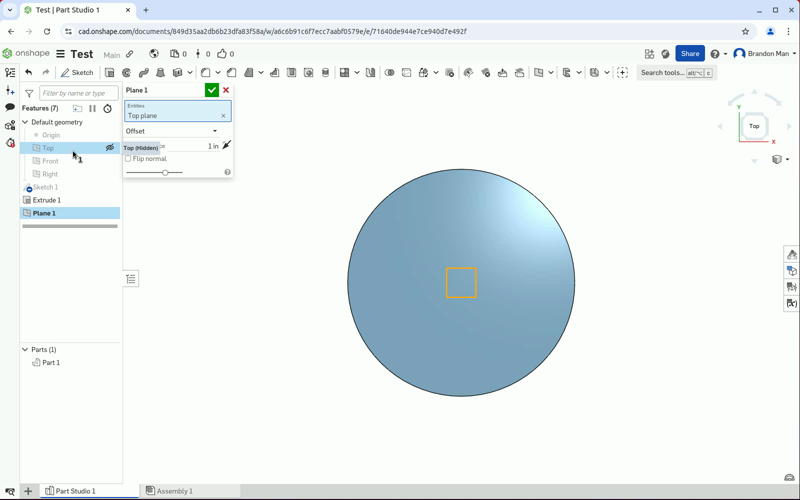
key(tab, 2)
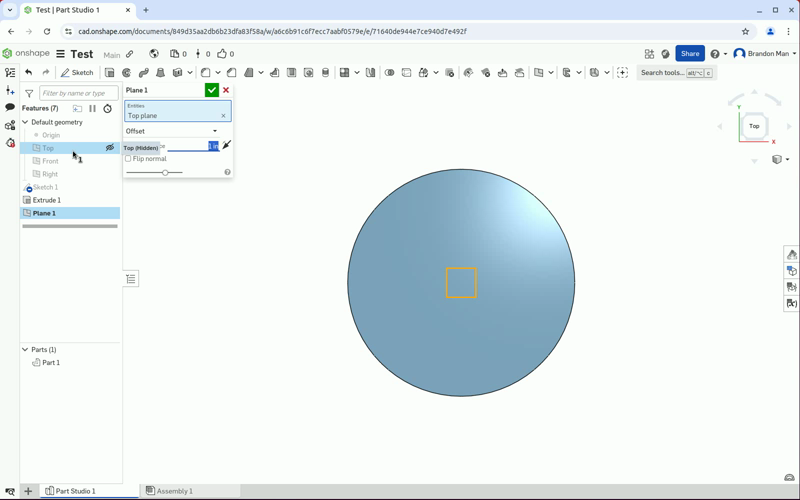
text(17.316)
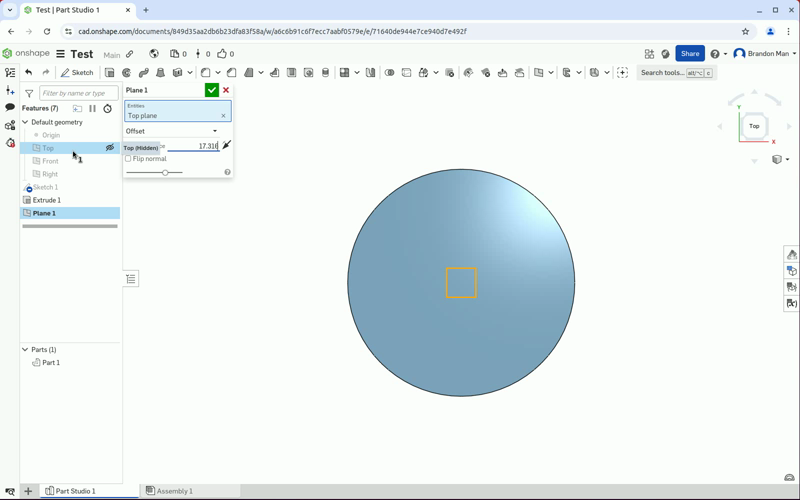
key(enter, 2)
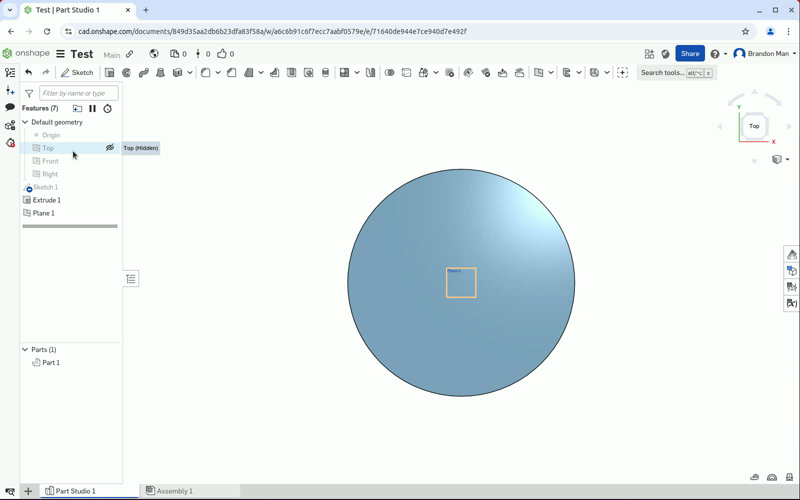
key(shift+s)
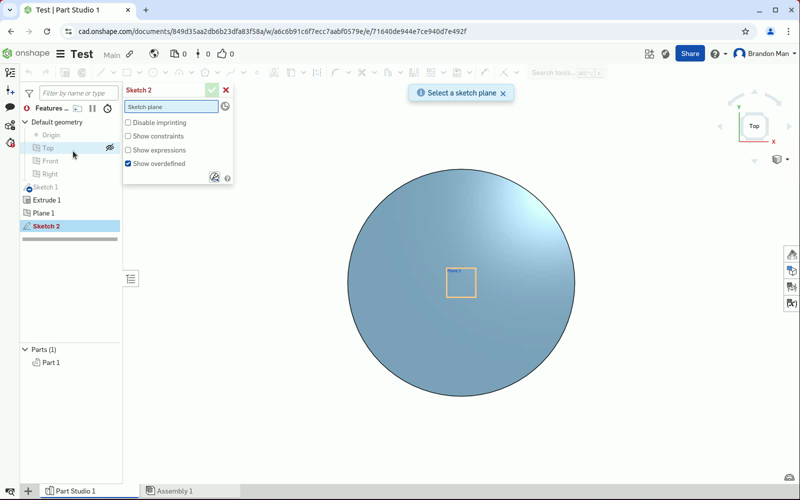
mouse_move(73, 215)
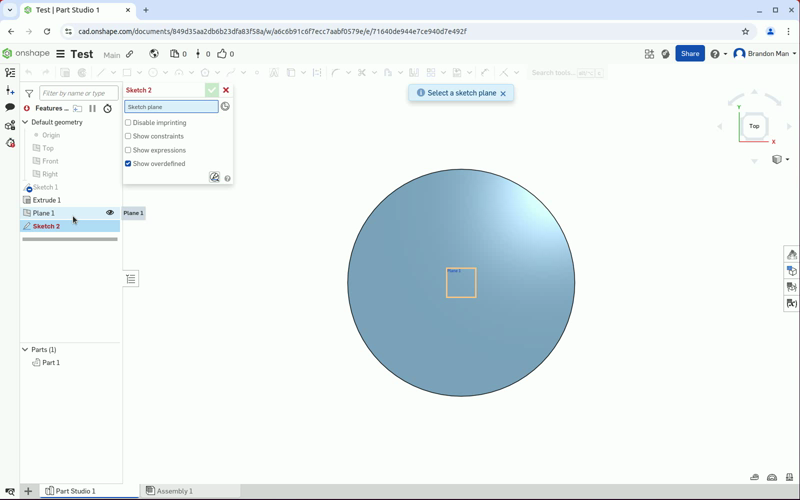
click(73, 215)
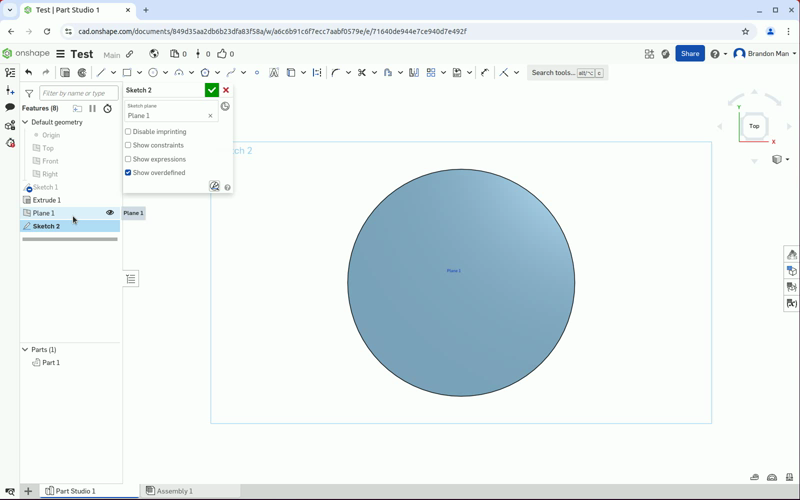
mouse_move(73, 352)
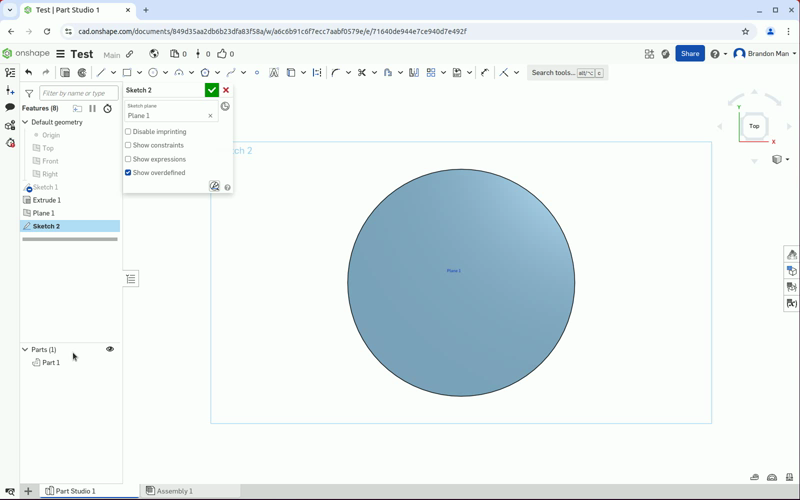
key(y)
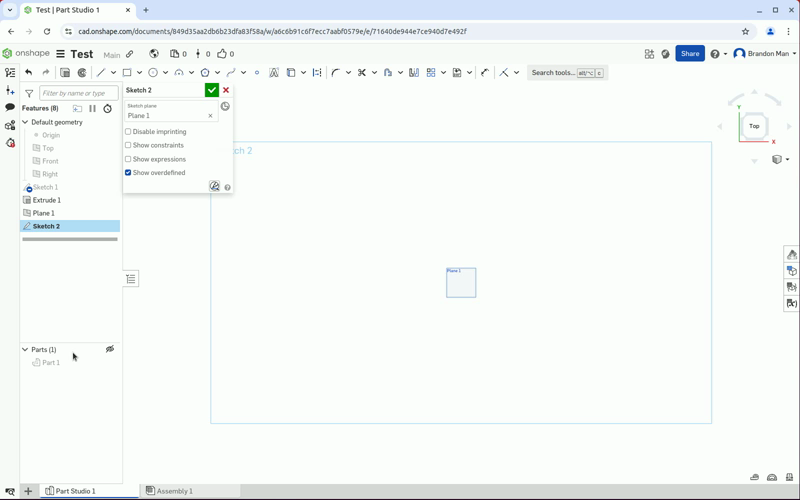
key(c)
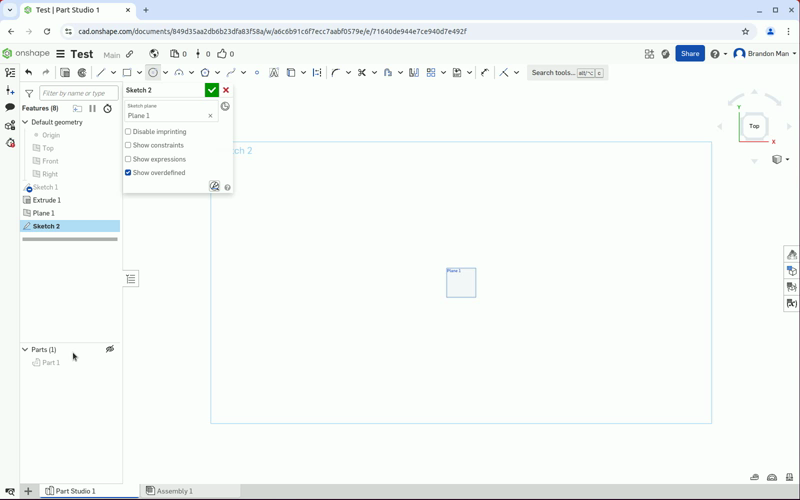
key_down(shift)
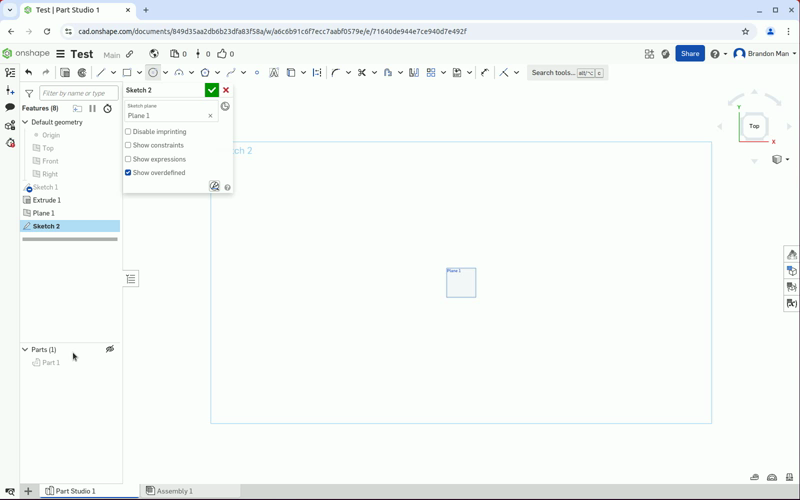
mouse_move(461, 282)
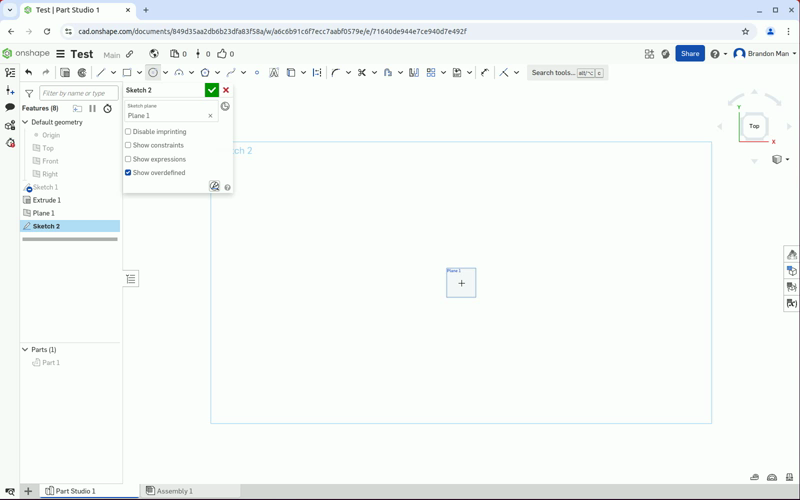
click(461, 282)
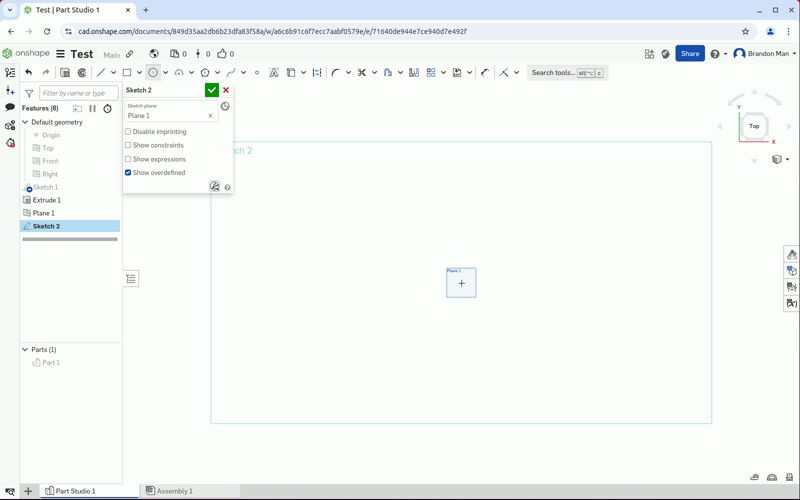
key_up(shift)
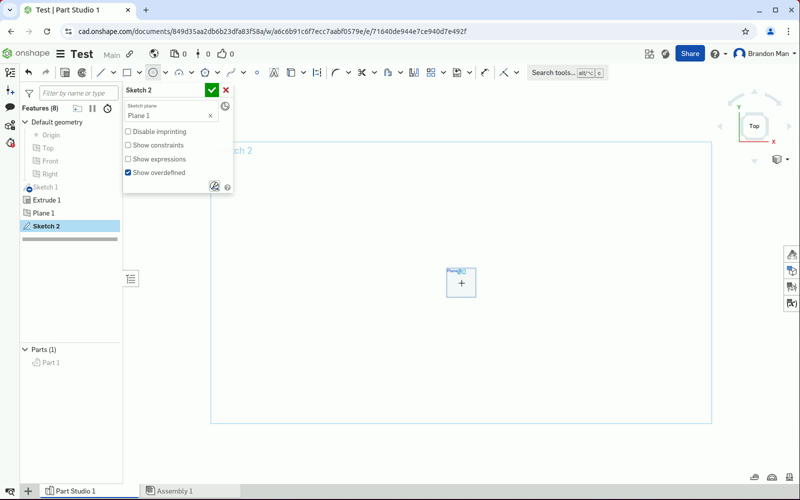
mouse_move(564, 282)
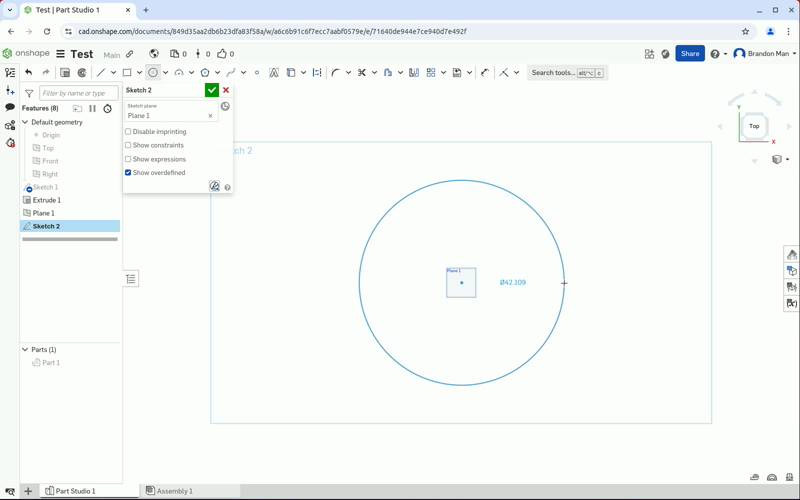
click(564, 282)
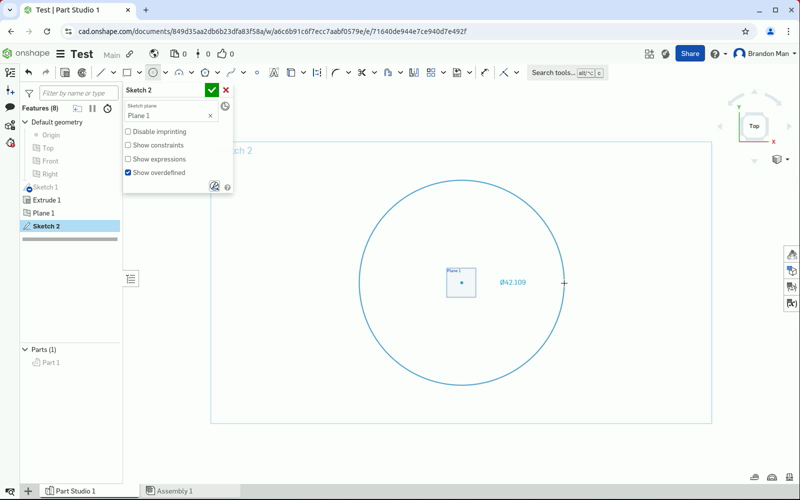
key(esc)
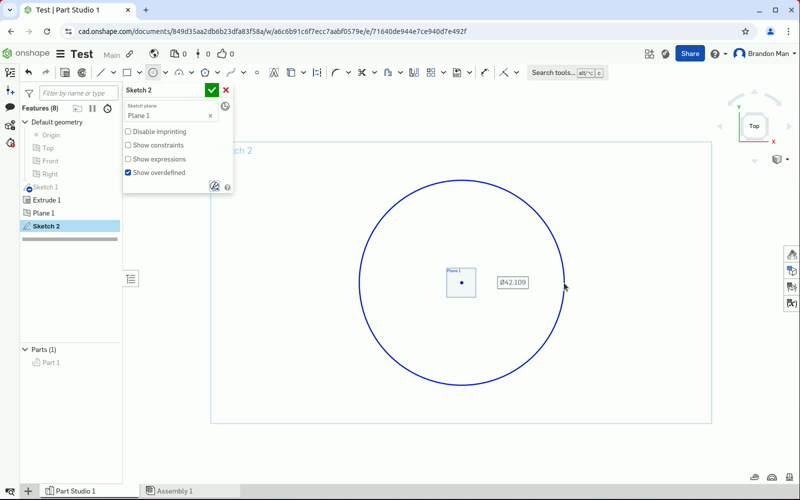
mouse_move(407, 323)
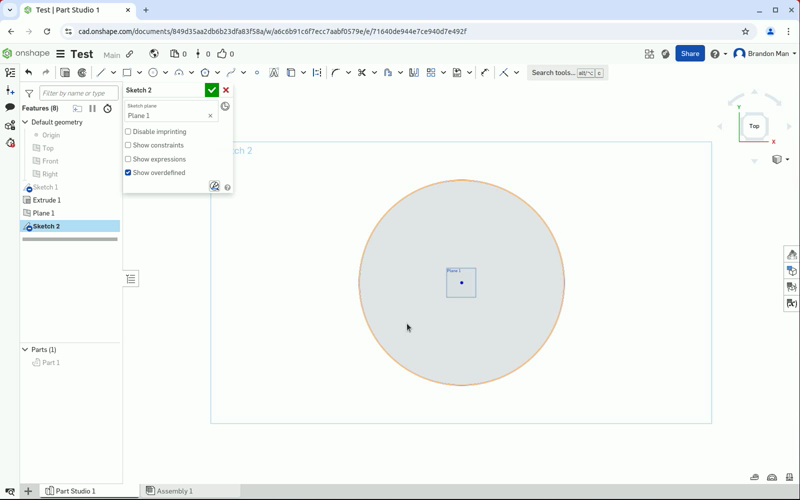
click(407, 323)
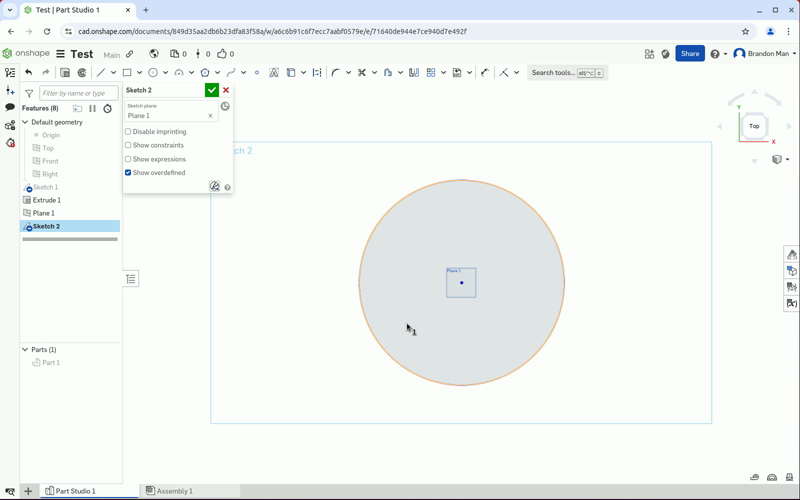
mouse_move(73, 352)
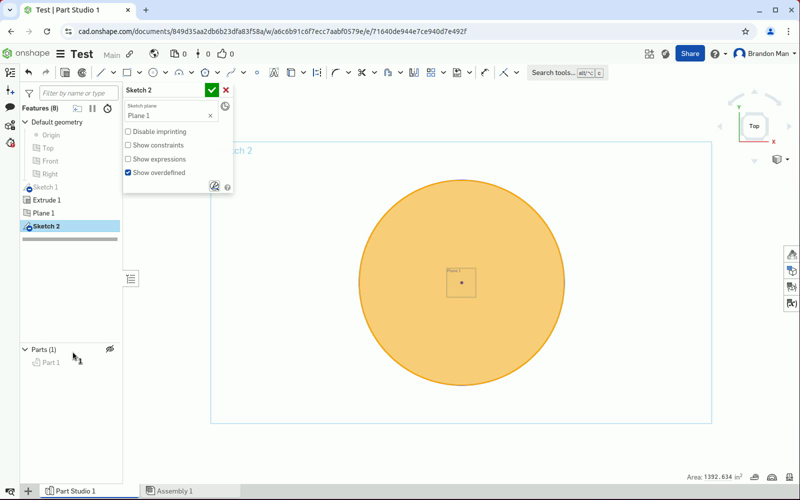
key(shift+y)
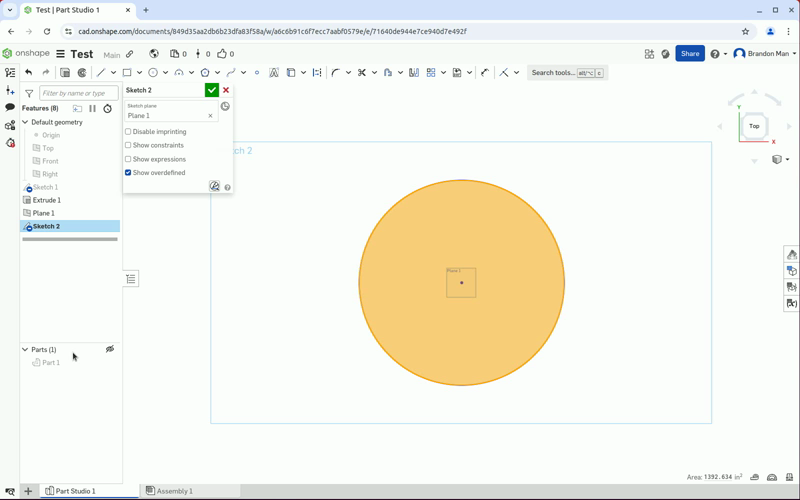
key(shift+e)
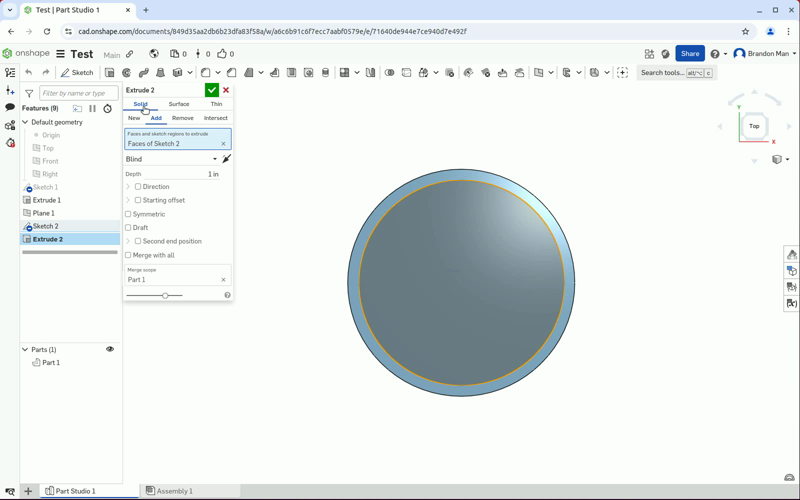
mouse_move(143, 106)
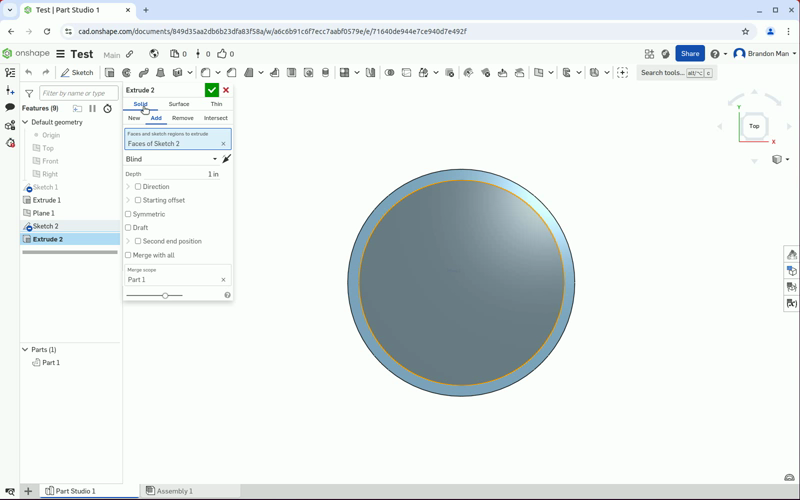
click(143, 106)
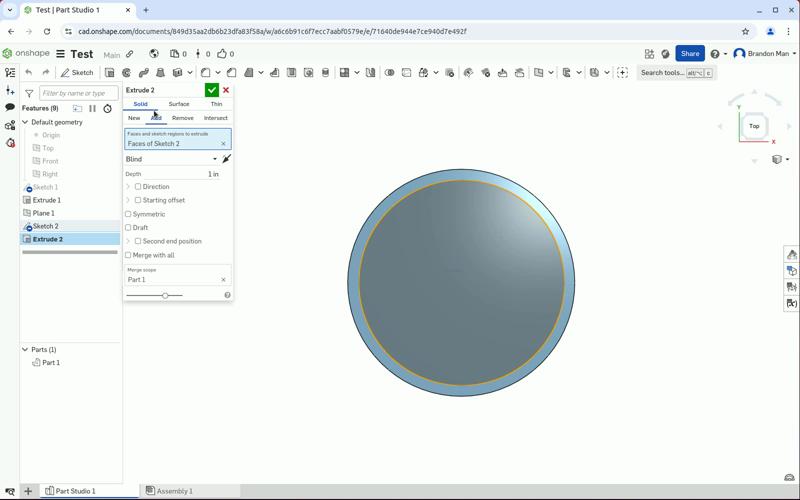
mouse_move(186, 120)
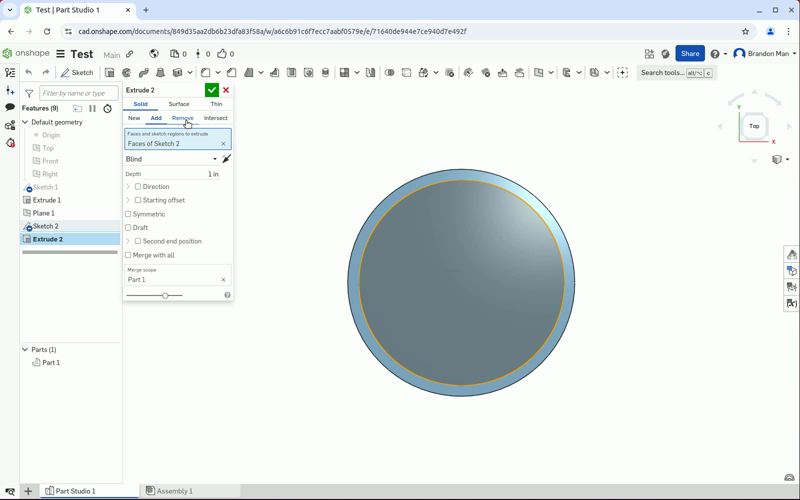
click(186, 120)
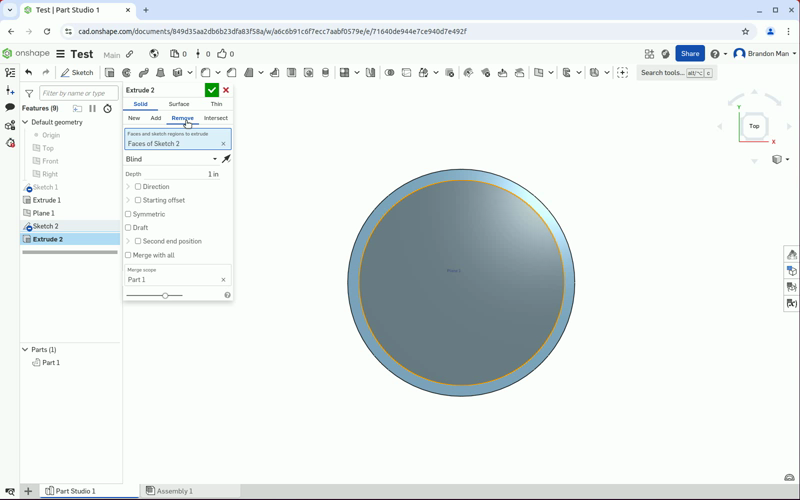
key(tab, 4)
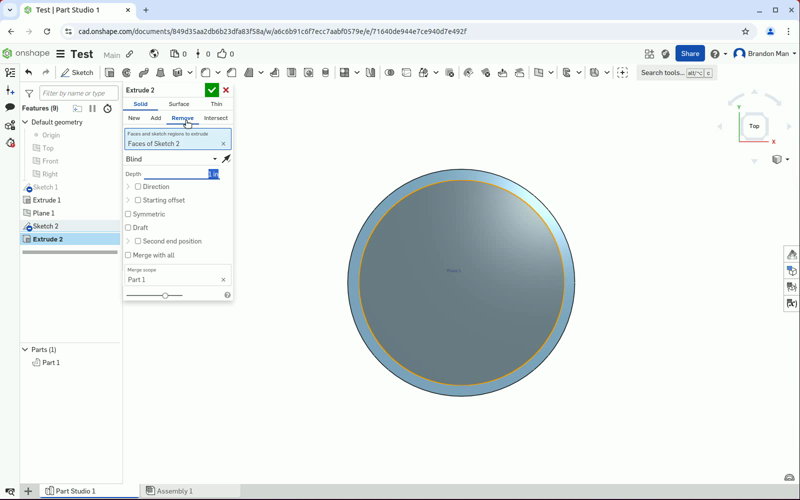
text(14.924)
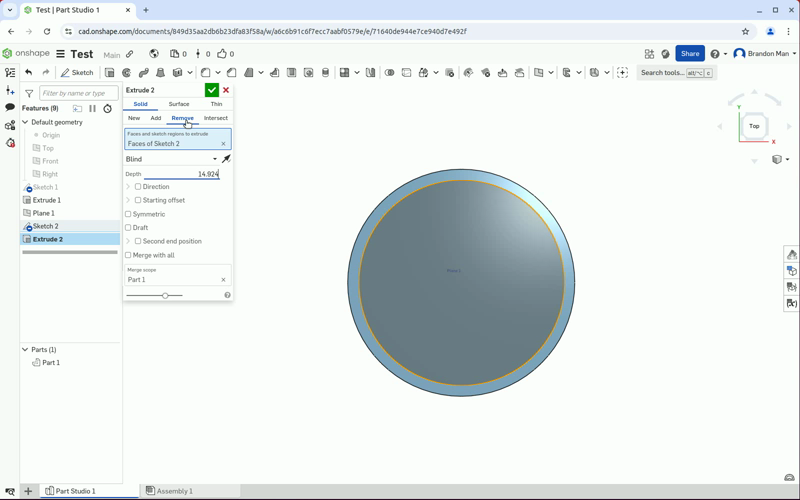
key(tab, 6)
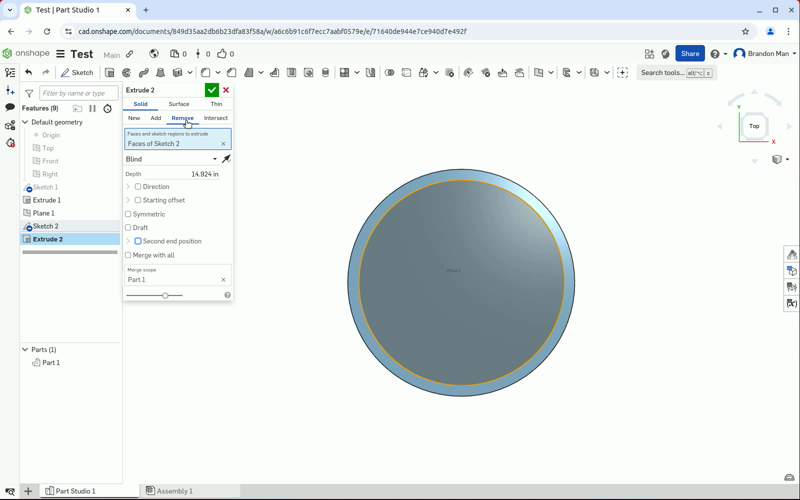
key(space)
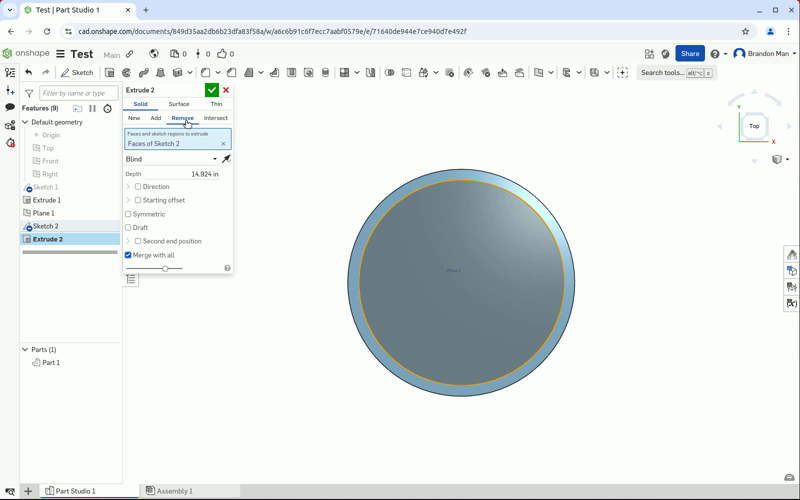
key(enter)
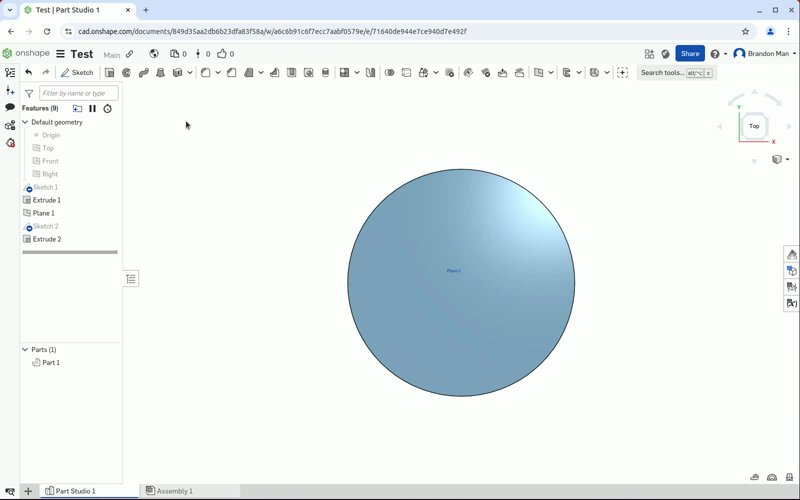
key(shift+h)
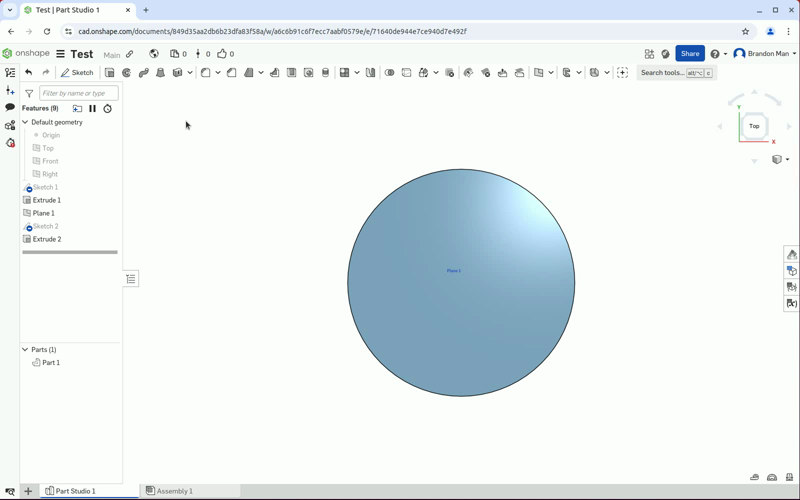
key(shift+h)
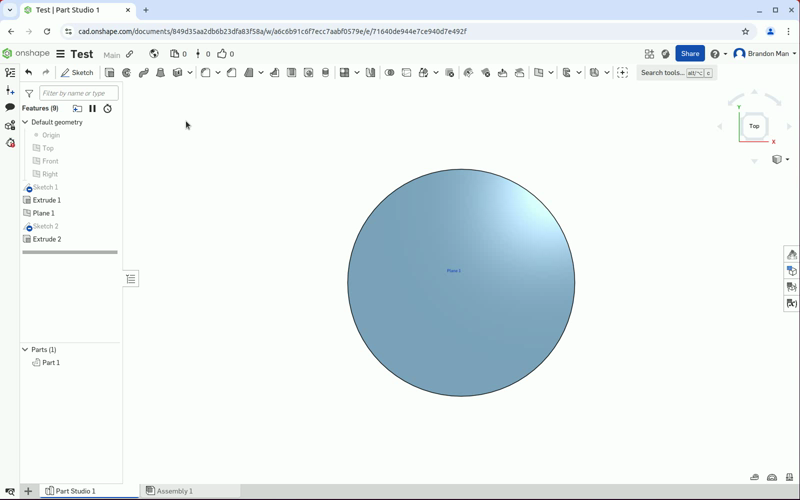
mouse_move(73, 189)
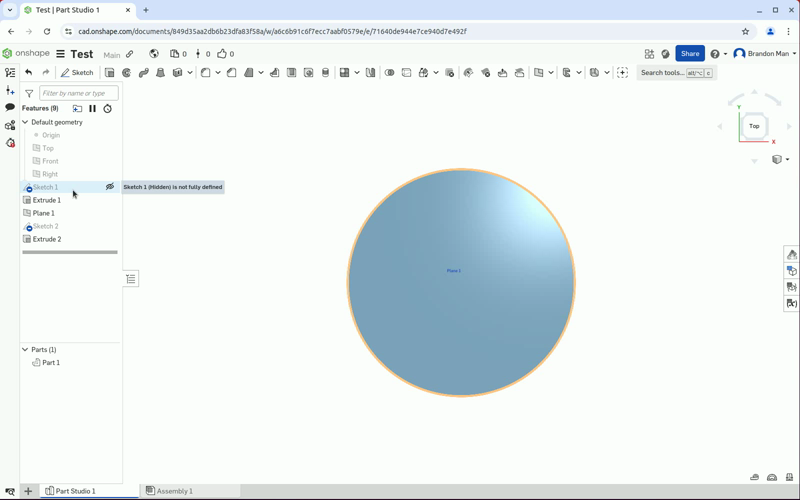
click(73, 189)
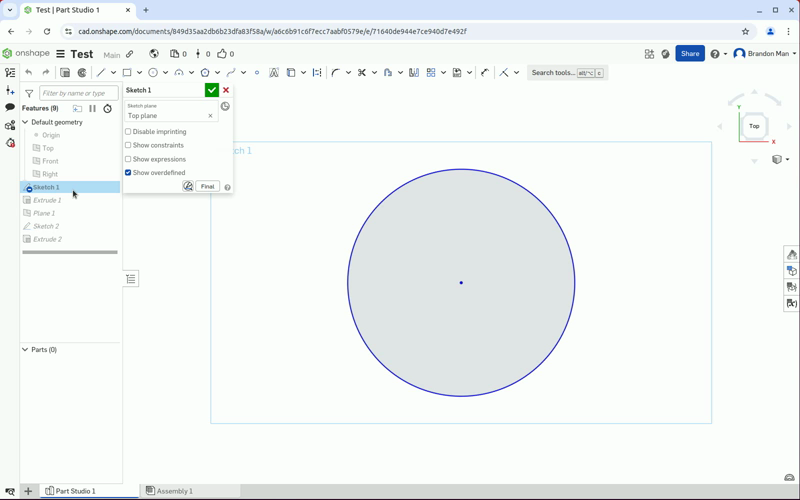
mouse_move(229, 92)
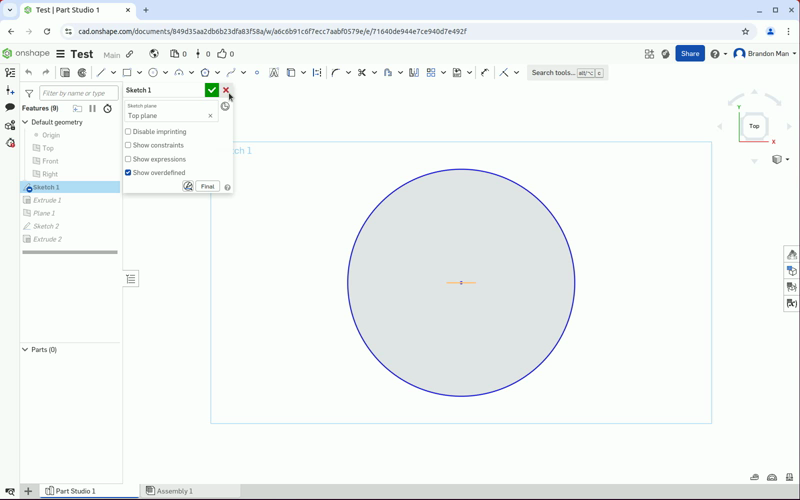
click(229, 92)
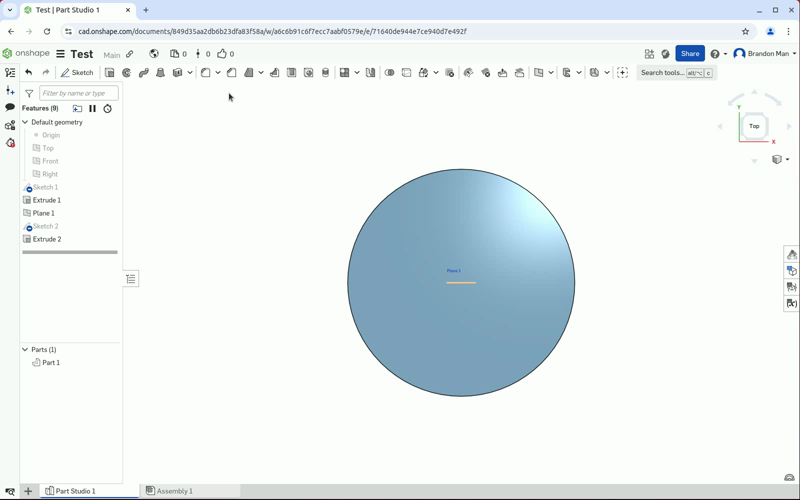
mouse_move(541, 75)
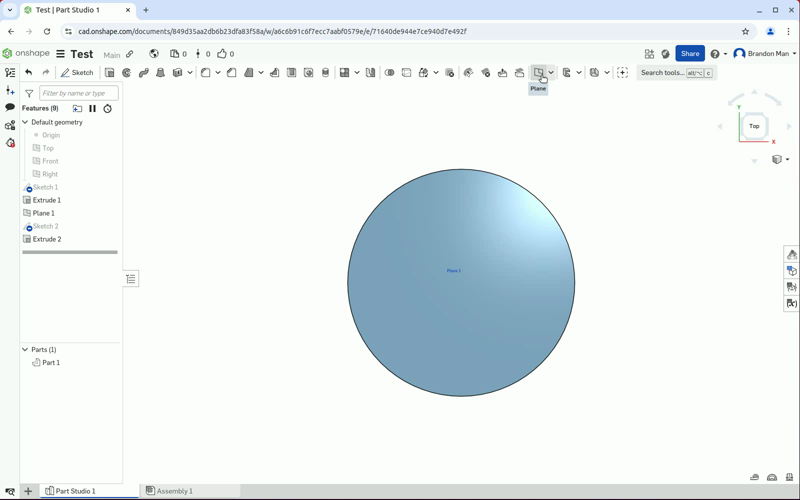
click(541, 75)
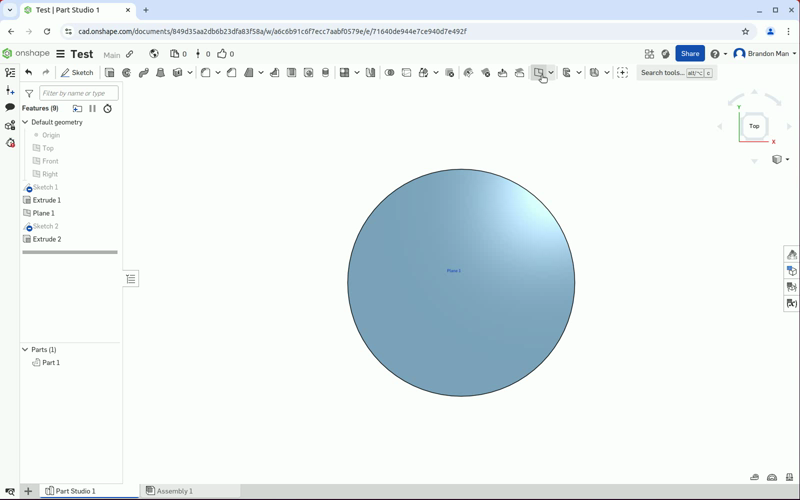
mouse_move(73, 150)
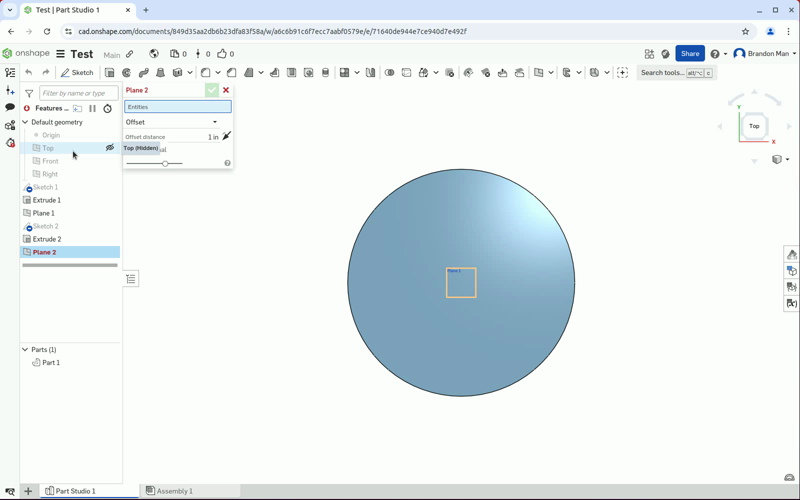
click(73, 150)
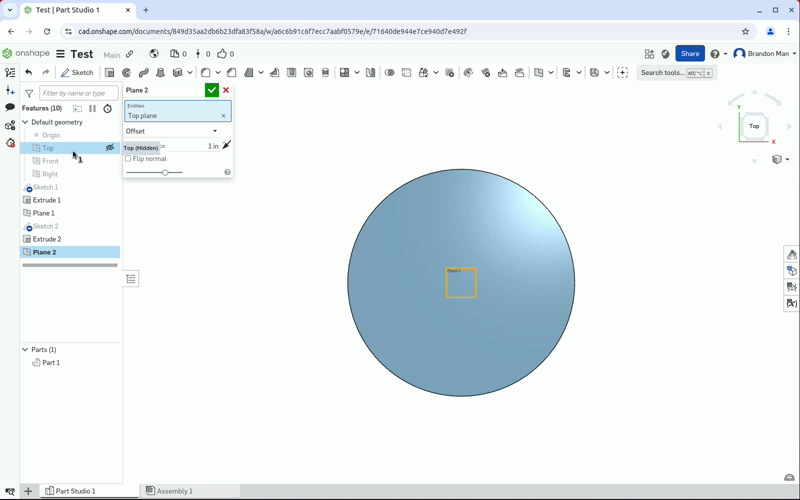
key(tab, 2)
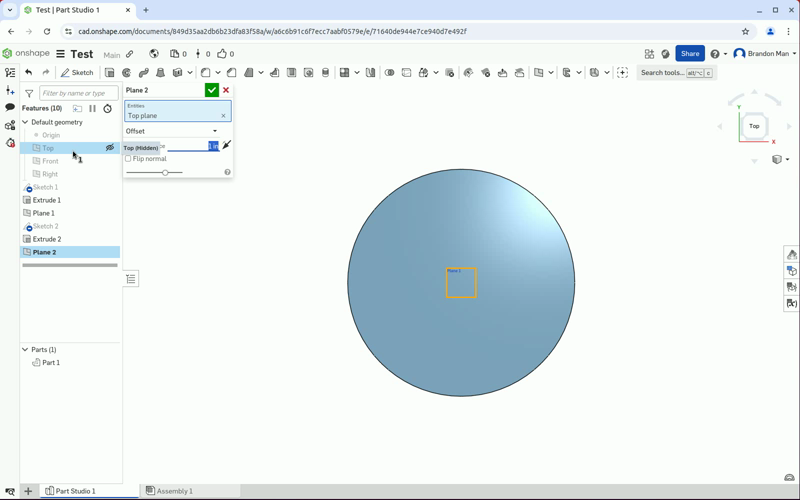
text(2.403)
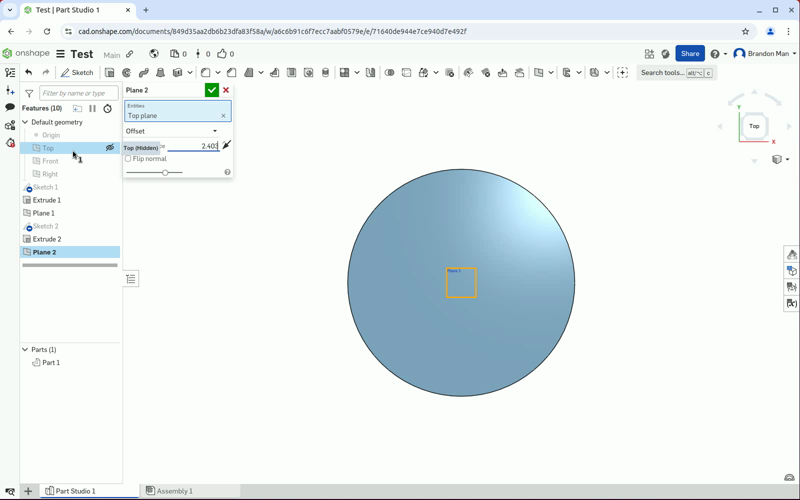
key(enter, 2)
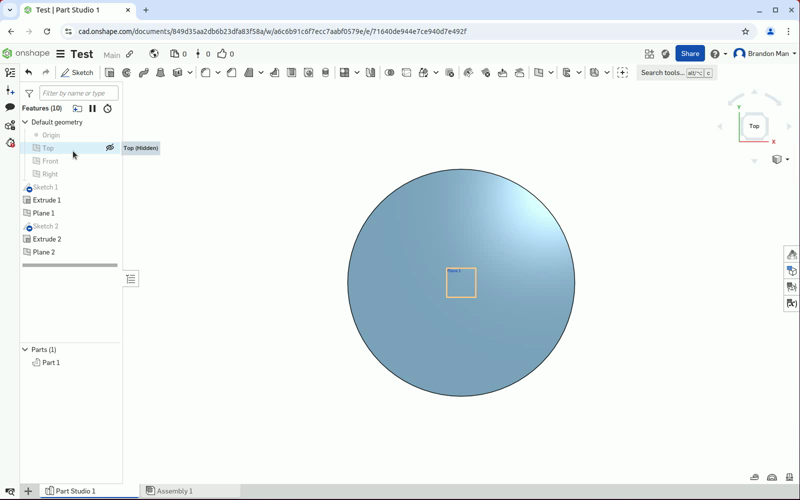
key(shift+s)
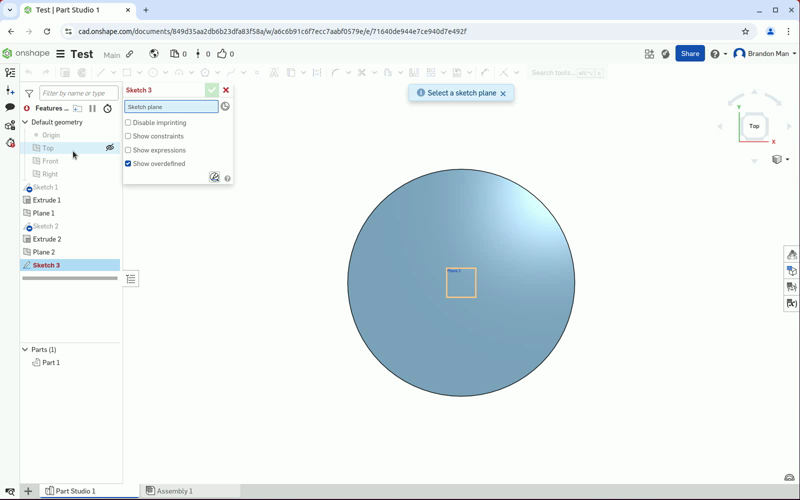
mouse_move(73, 254)
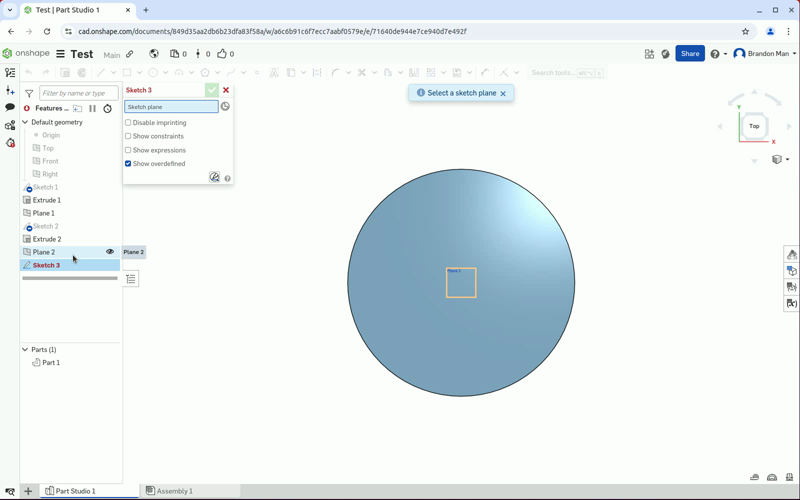
click(73, 254)
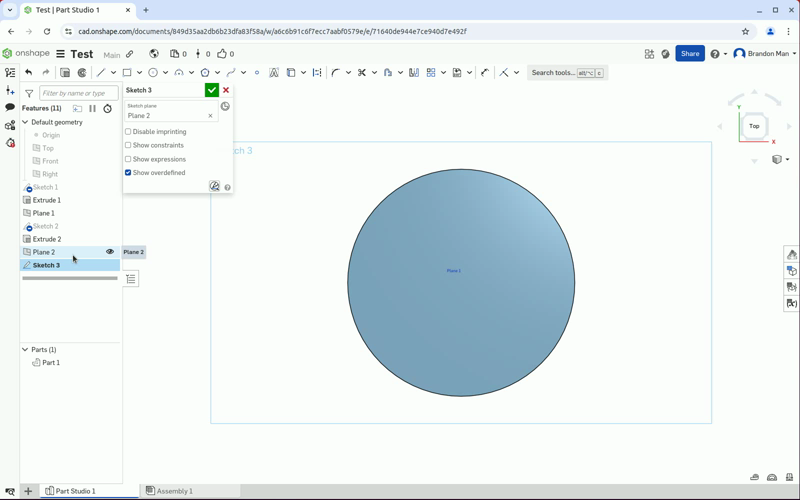
mouse_move(73, 352)
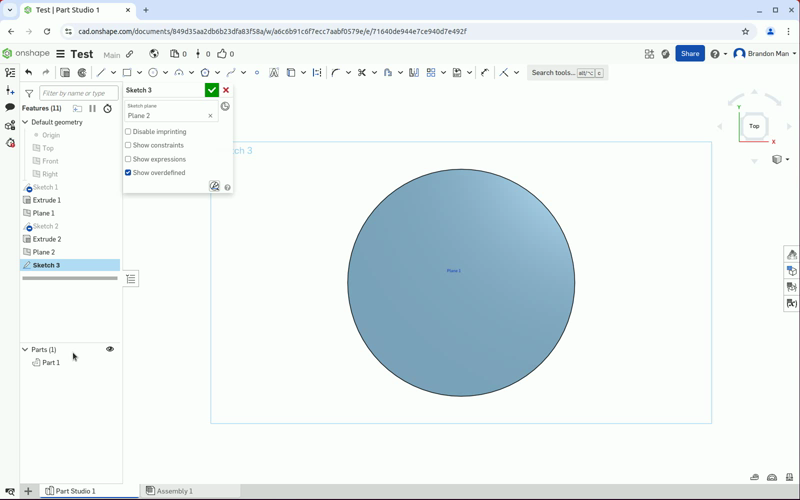
key(y)
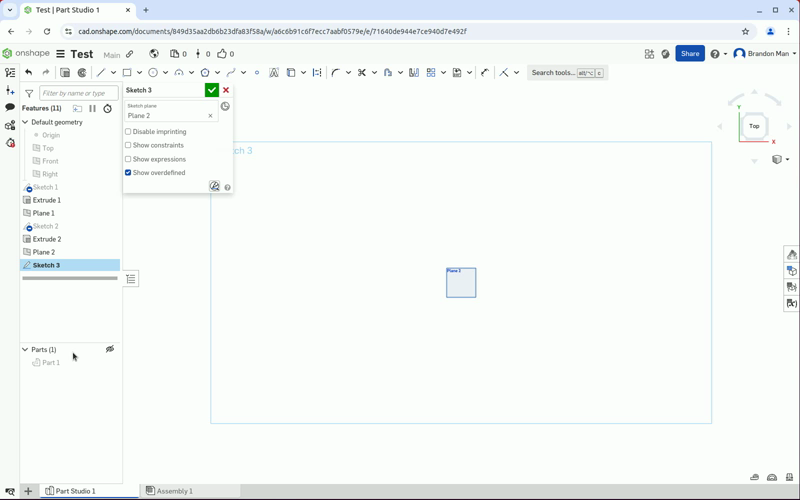
key(c)
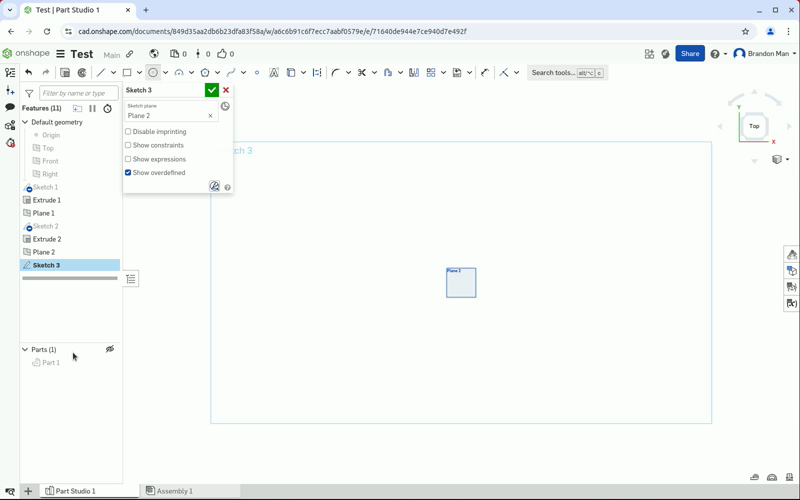
key_down(shift)
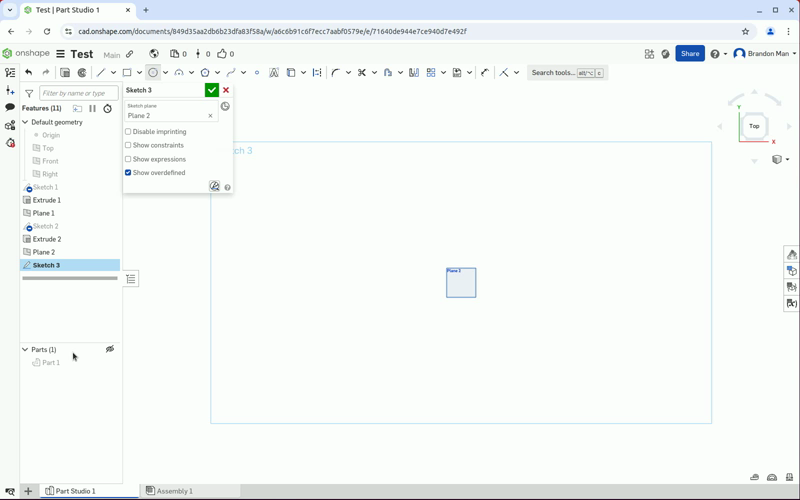
mouse_move(461, 282)
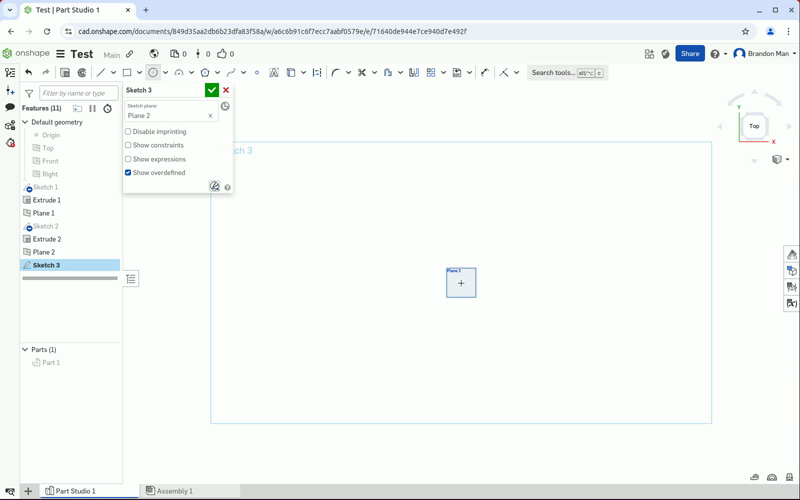
click(461, 282)
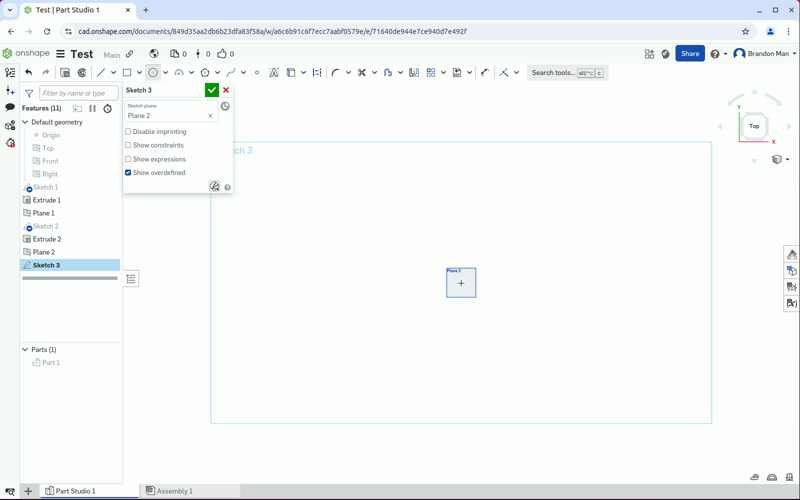
key_up(shift)
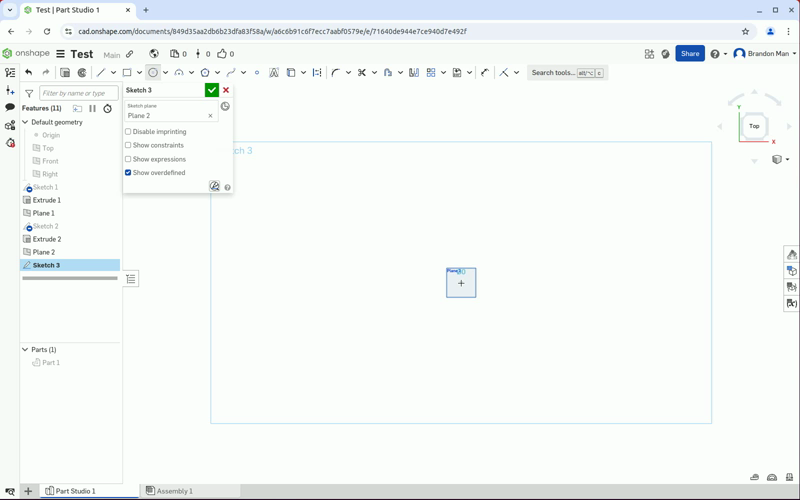
mouse_move(481, 282)
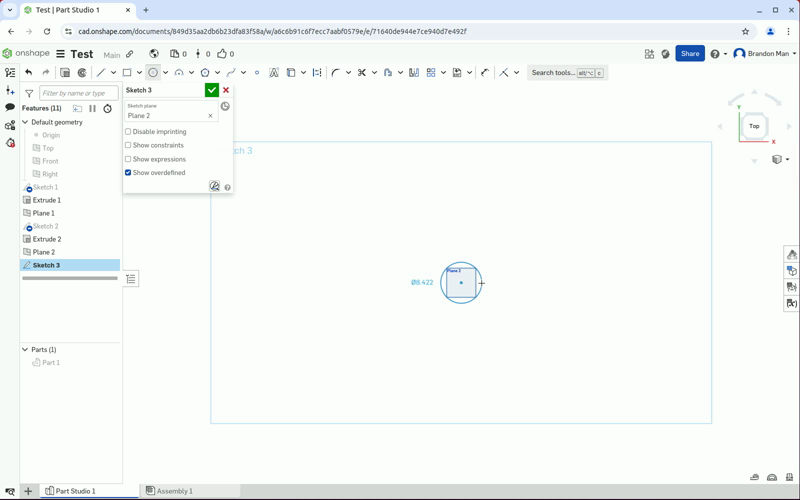
click(481, 282)
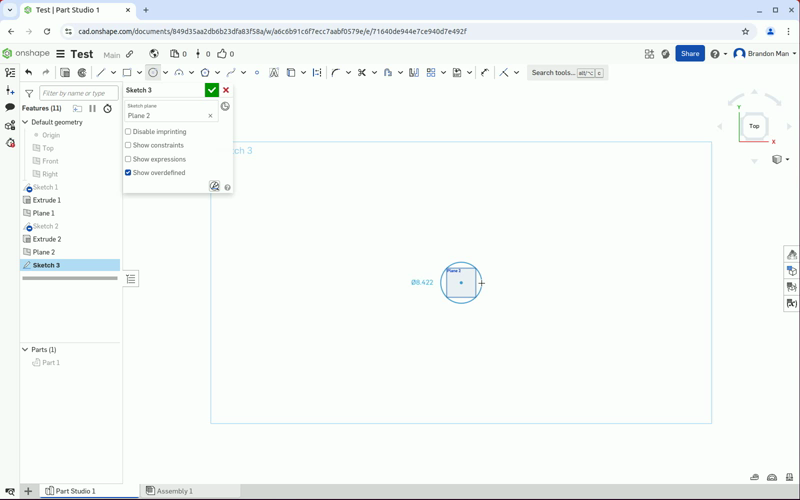
key(esc)
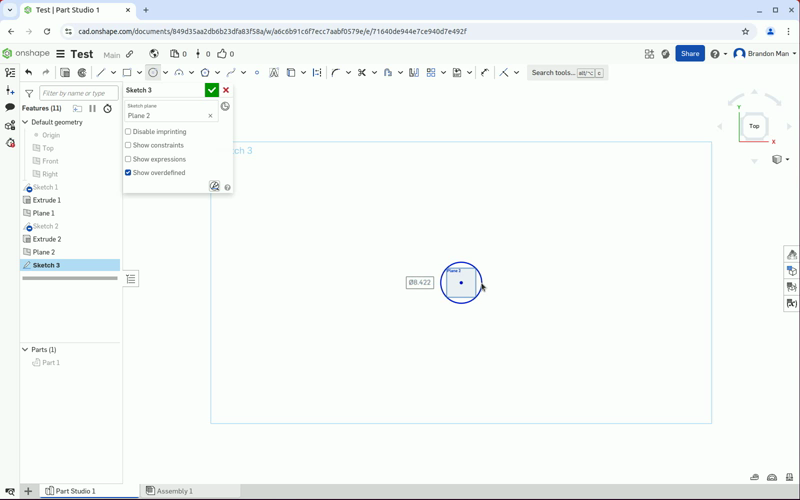
key(c)
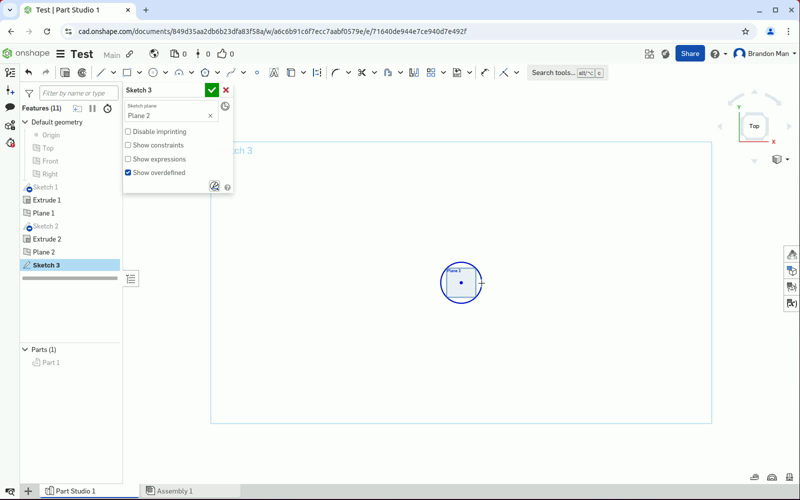
key_down(shift)
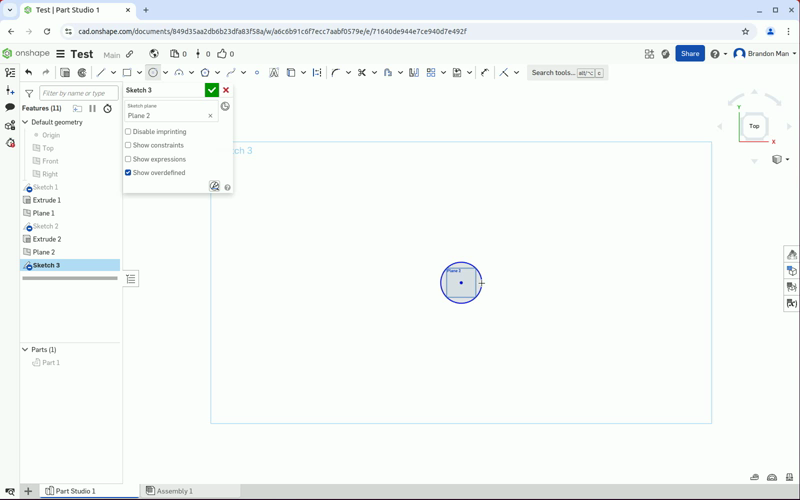
mouse_move(461, 282)
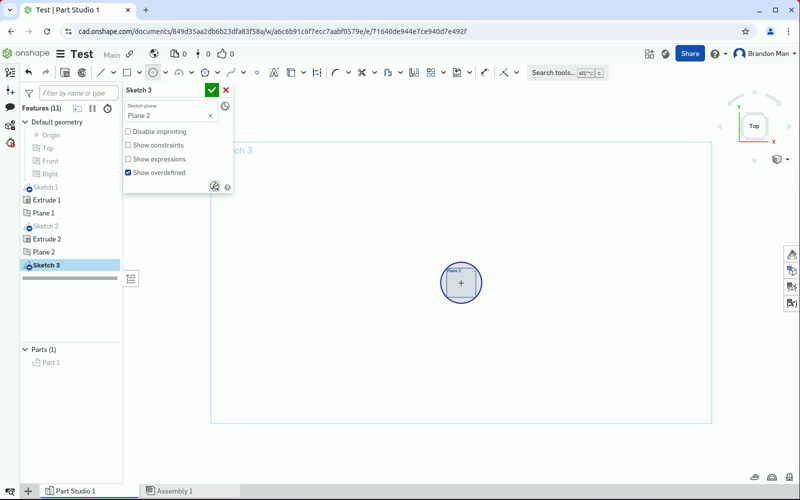
click(461, 282)
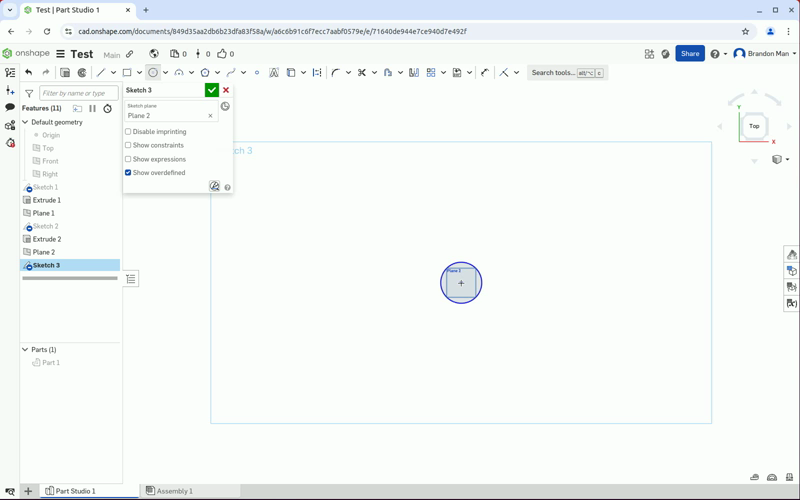
key_up(shift)
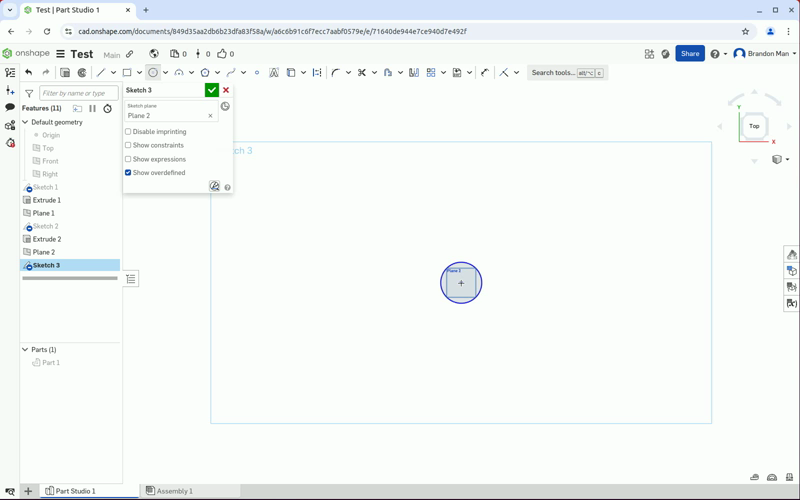
mouse_move(469, 282)
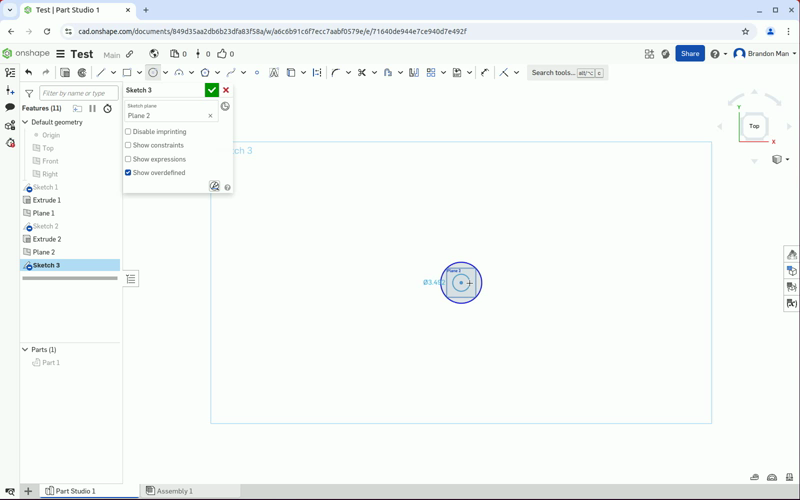
click(469, 282)
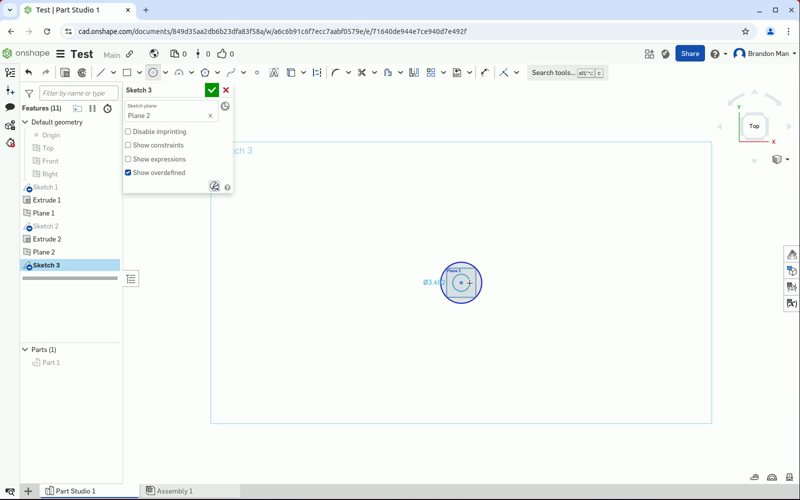
key(esc)
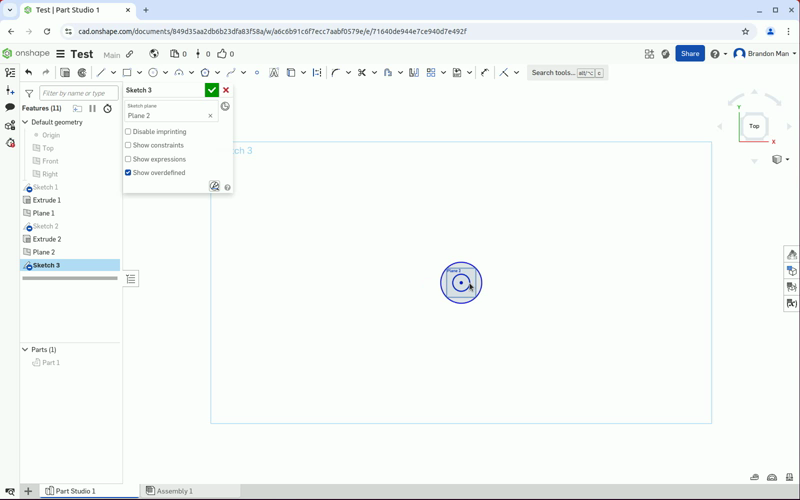
mouse_move(474, 285)
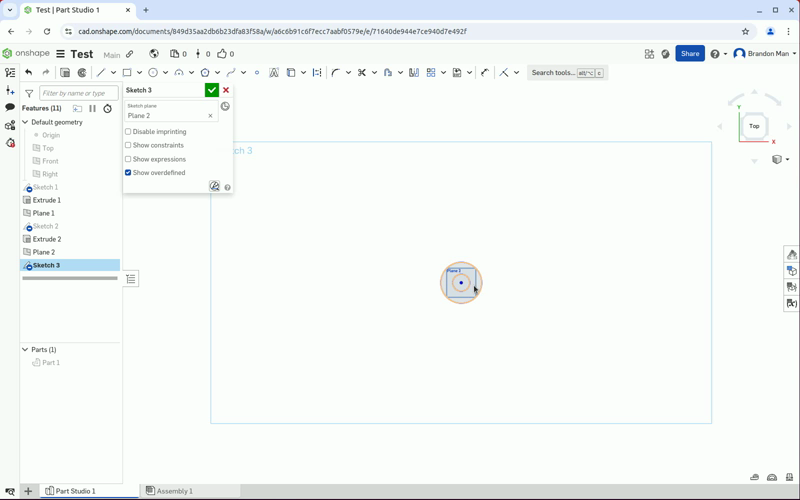
scroll(6)
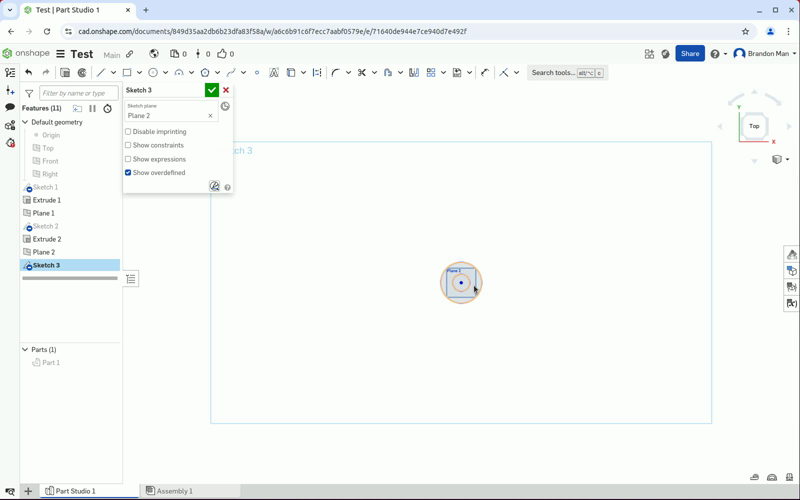
scroll(6)
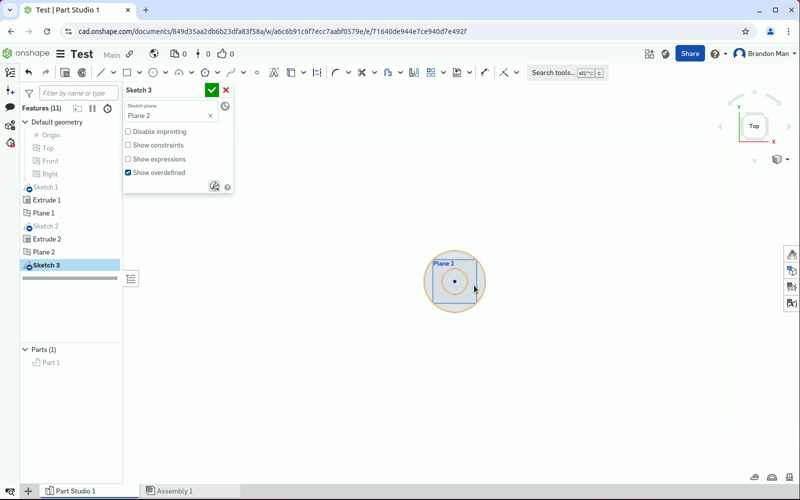
scroll(6)
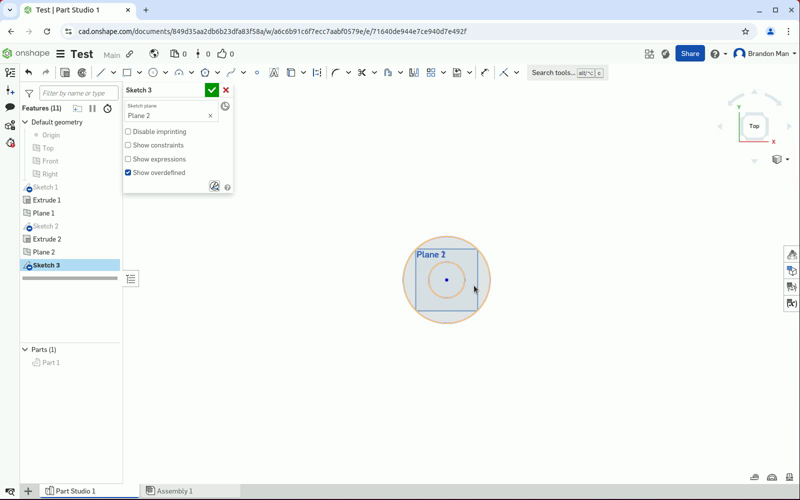
scroll(6)
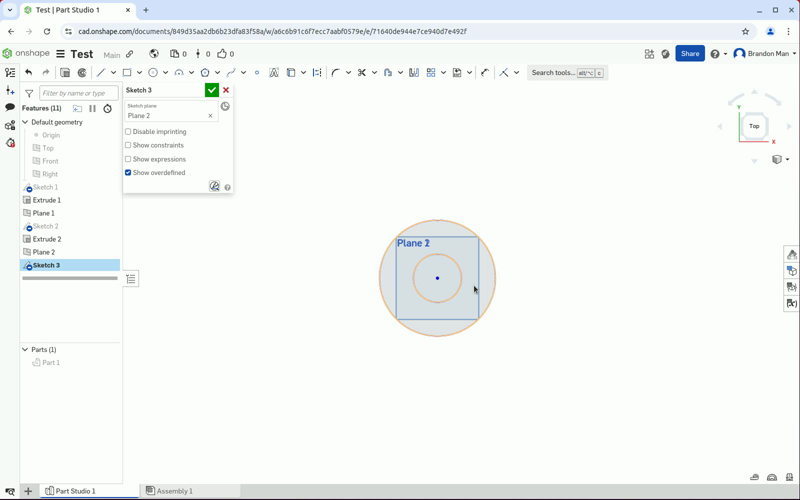
scroll(6)
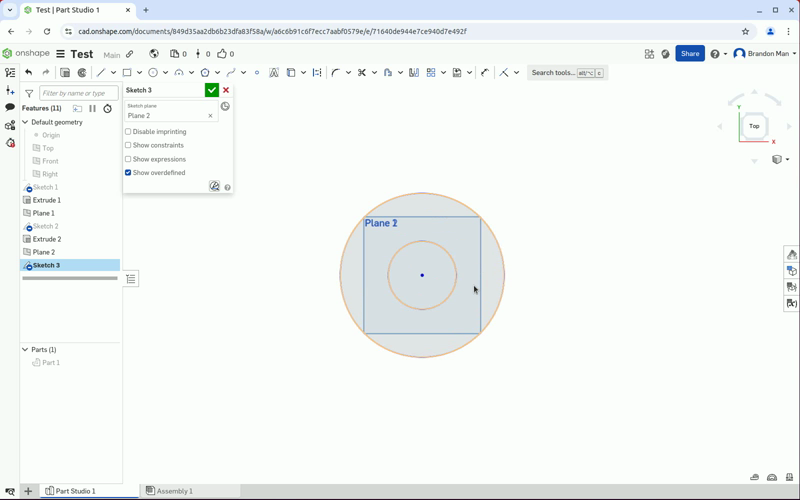
scroll(6)
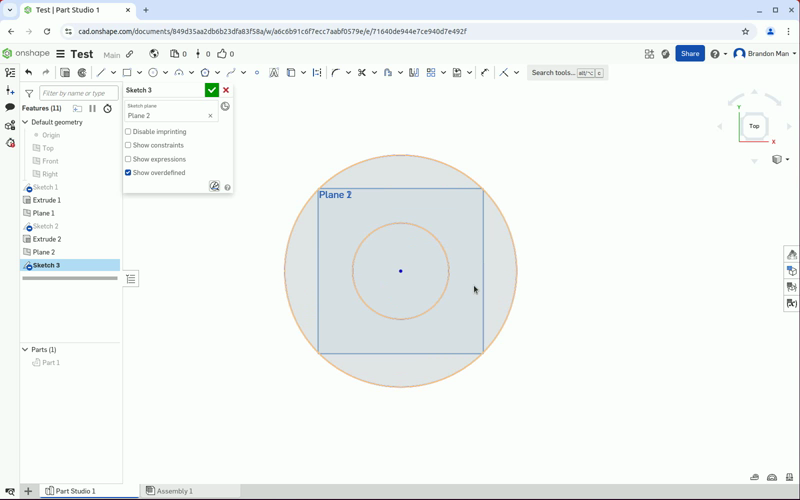
scroll(6)
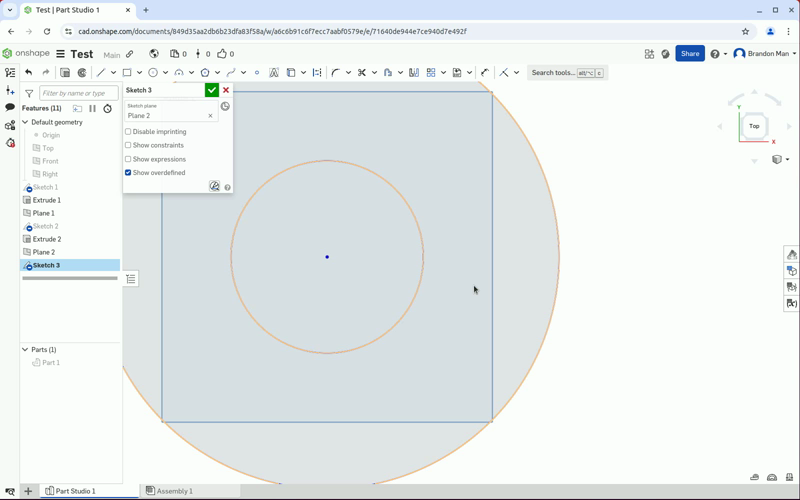
click(474, 285)
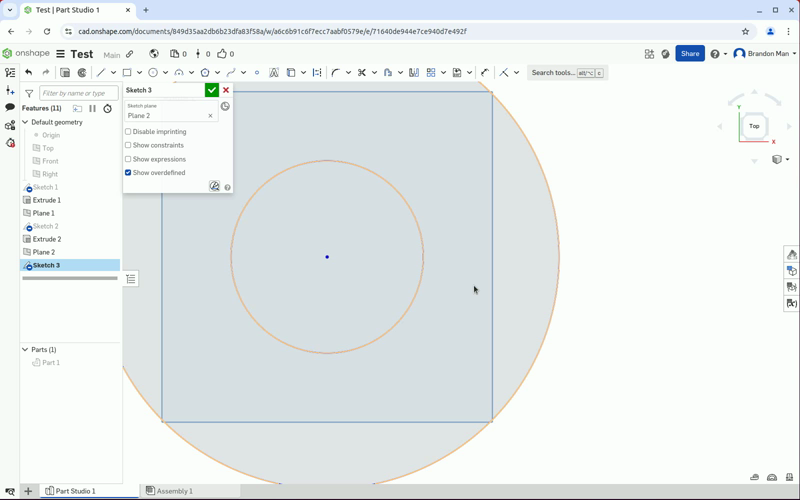
scroll(-6)
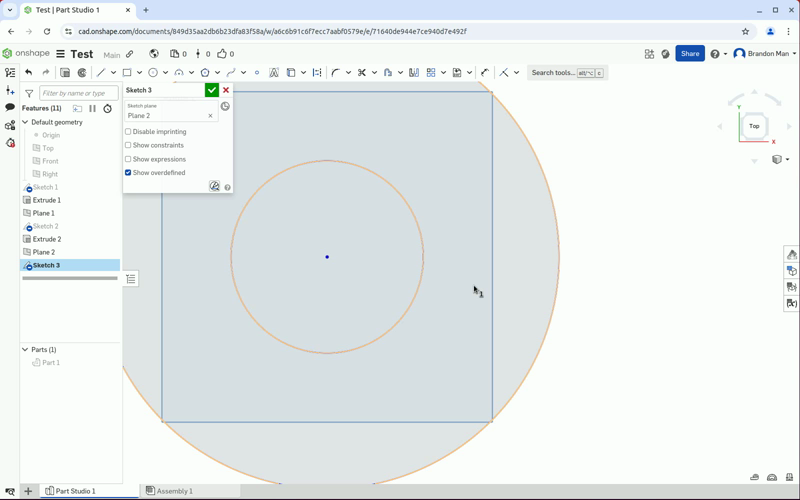
scroll(-6)
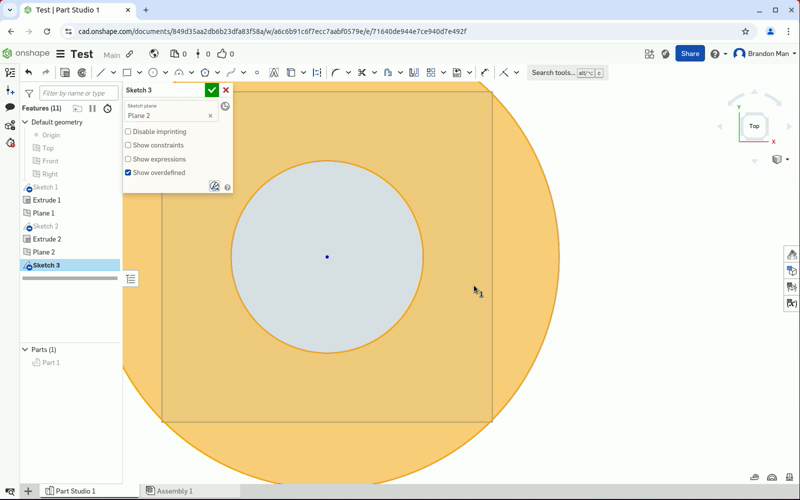
scroll(-6)
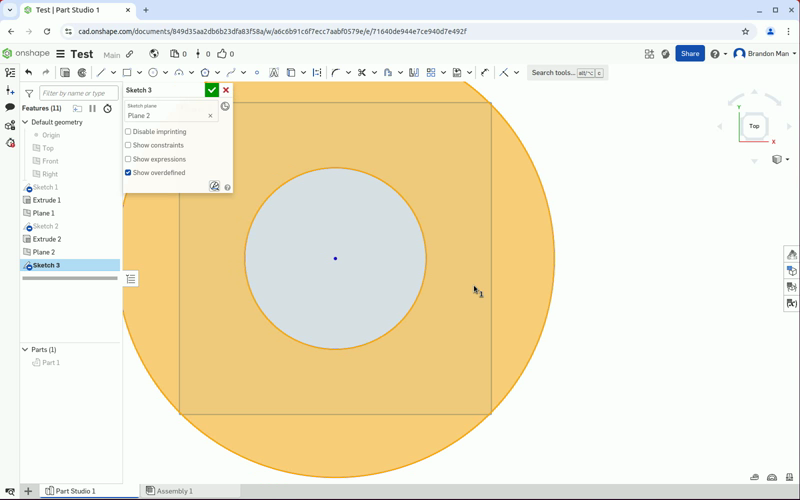
scroll(-6)
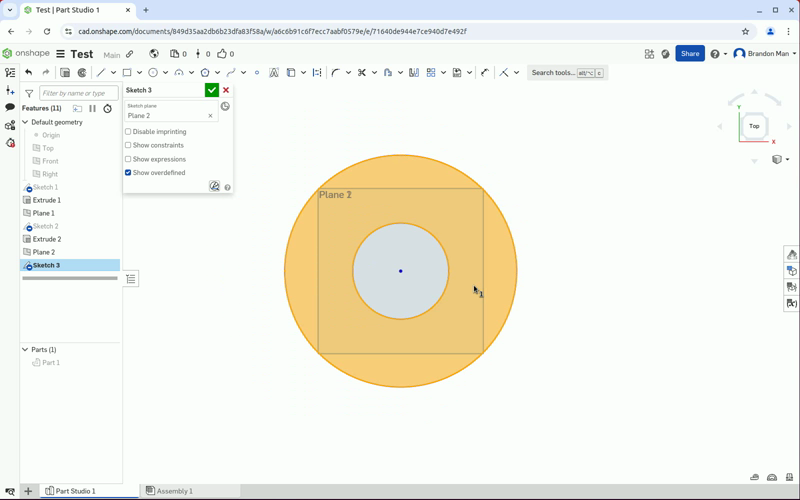
scroll(-6)
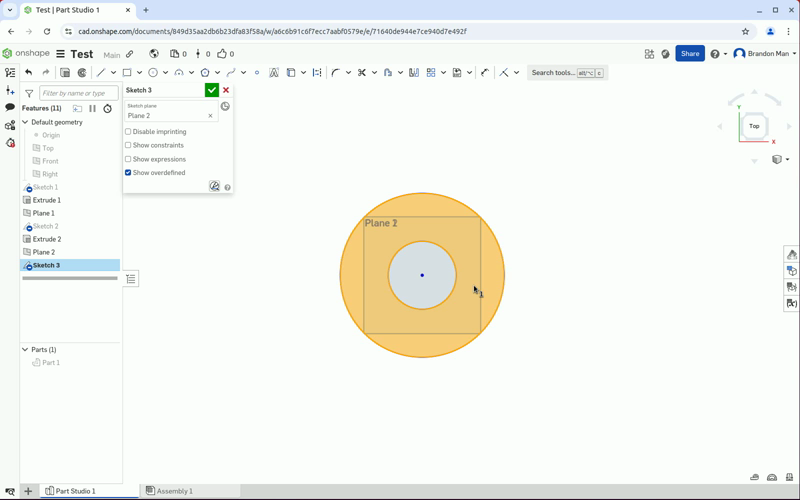
scroll(-6)
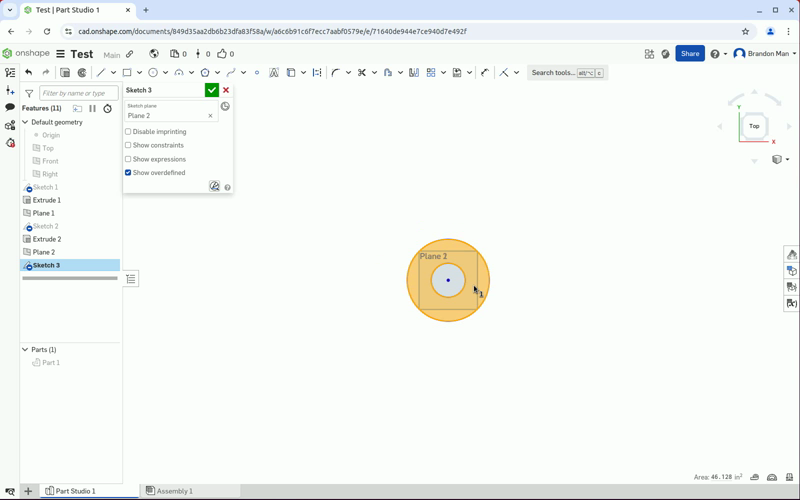
scroll(-6)
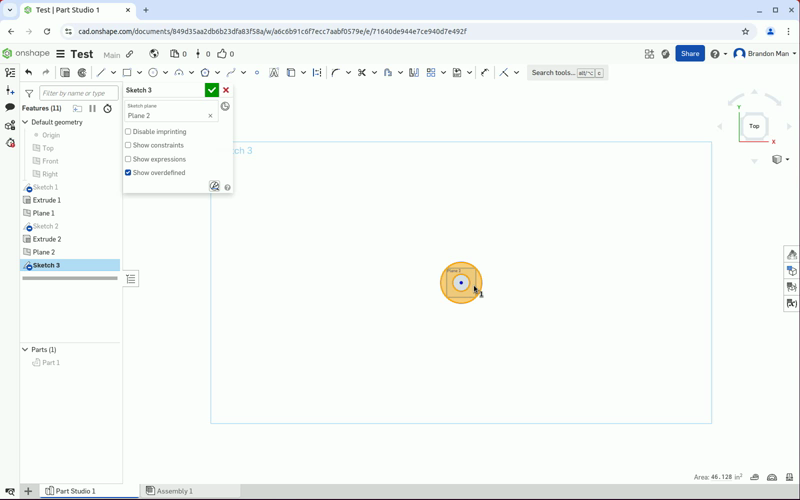
mouse_move(73, 352)
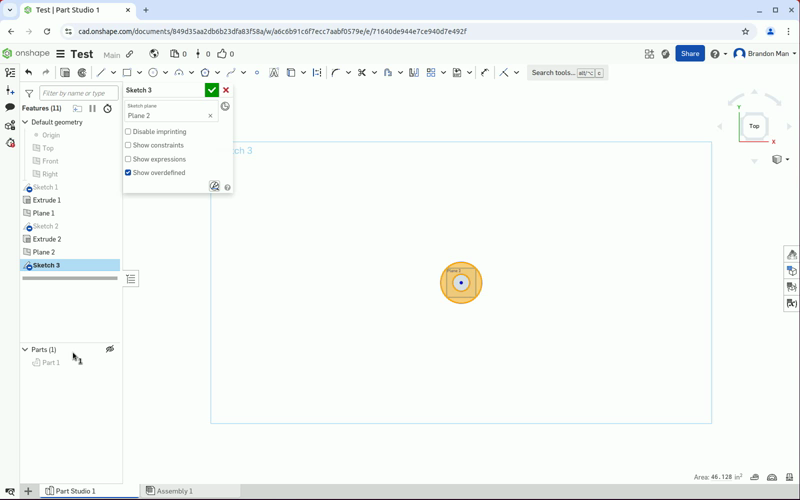
key(shift+y)
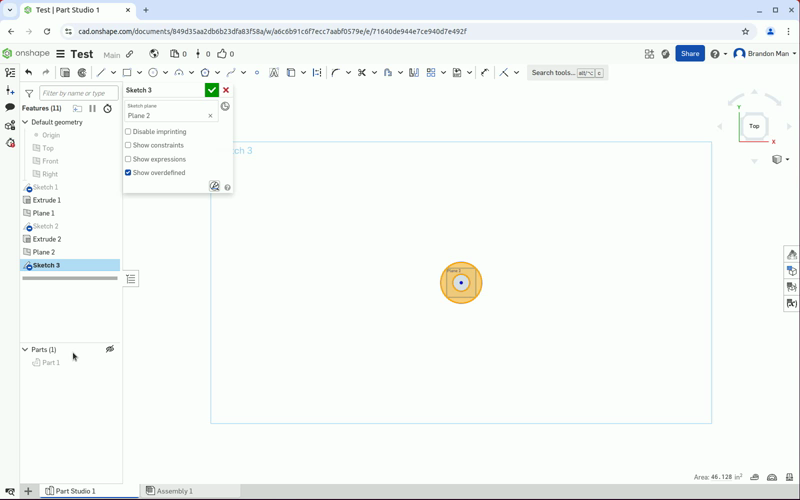
key(shift+e)
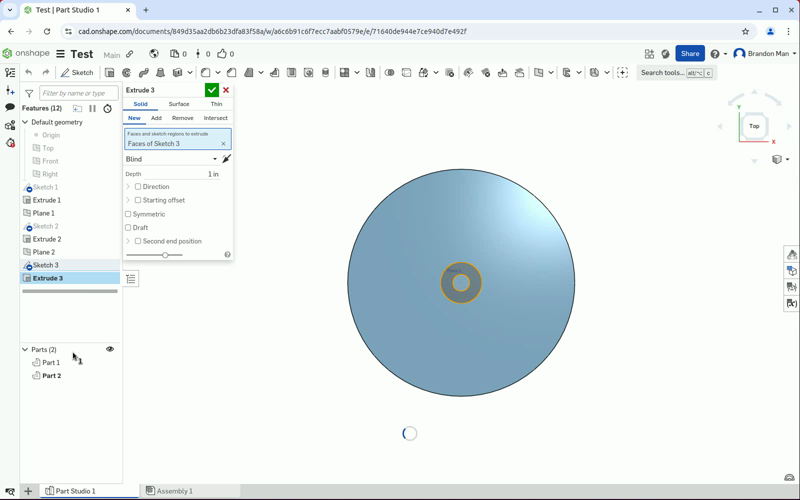
mouse_move(143, 106)
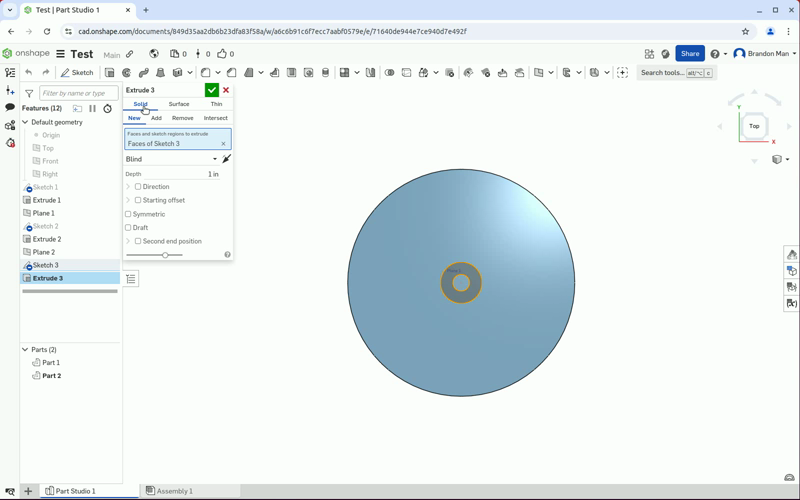
click(143, 106)
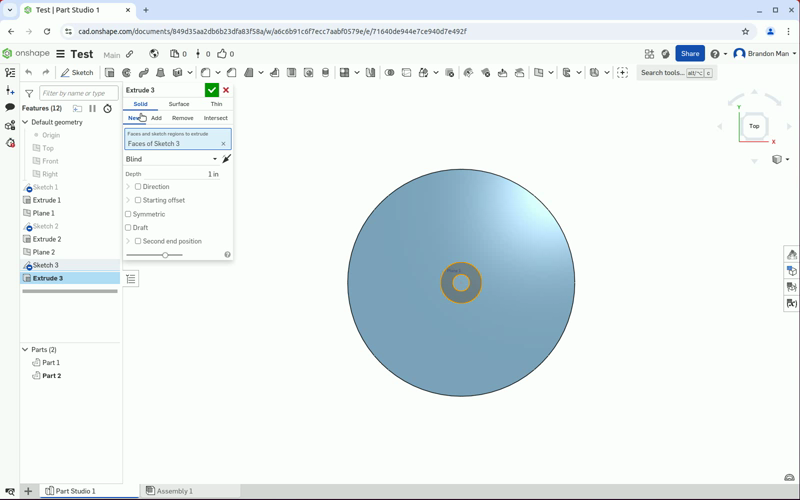
mouse_move(137, 120)
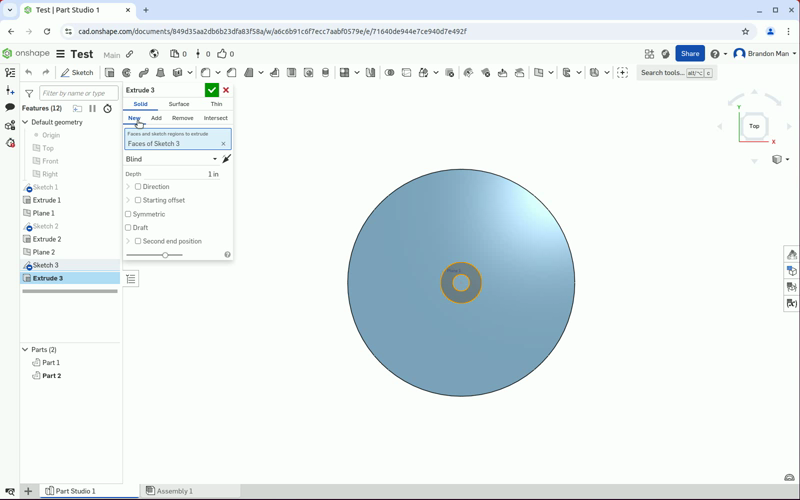
click(137, 120)
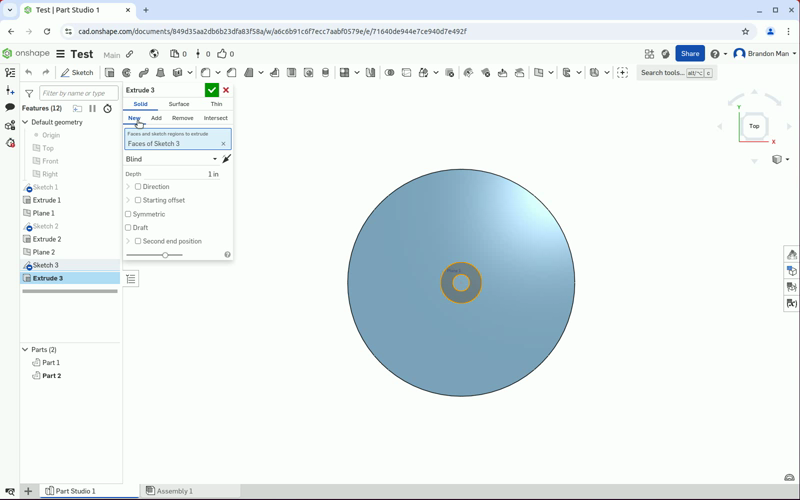
key(tab, 4)
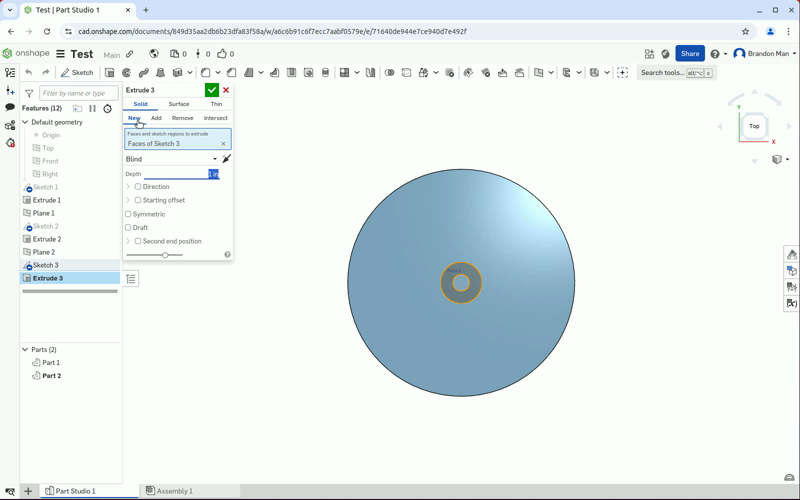
text(18.535)
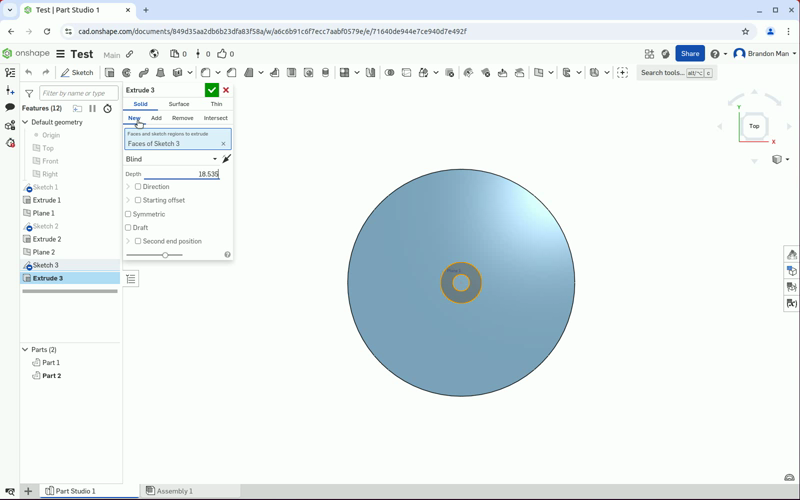
key(enter)
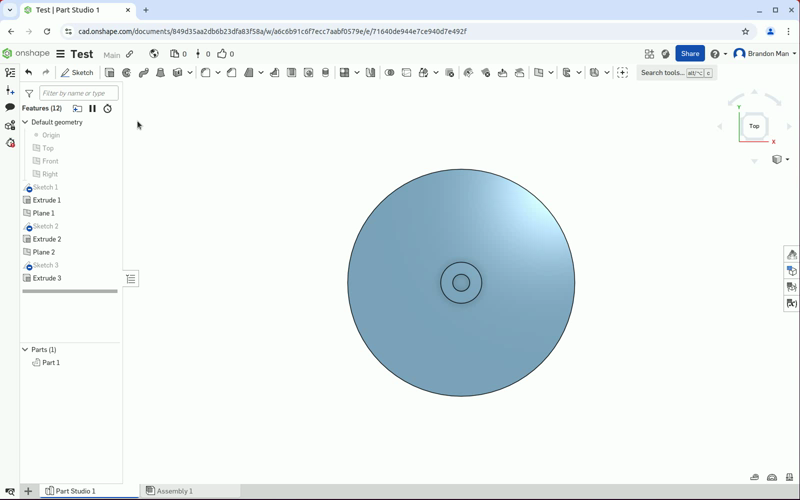
key(shift+h)
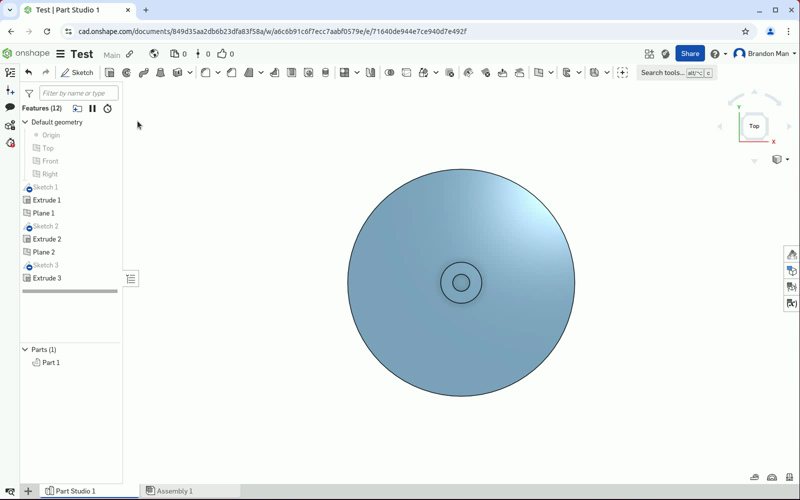
key(shift+h)
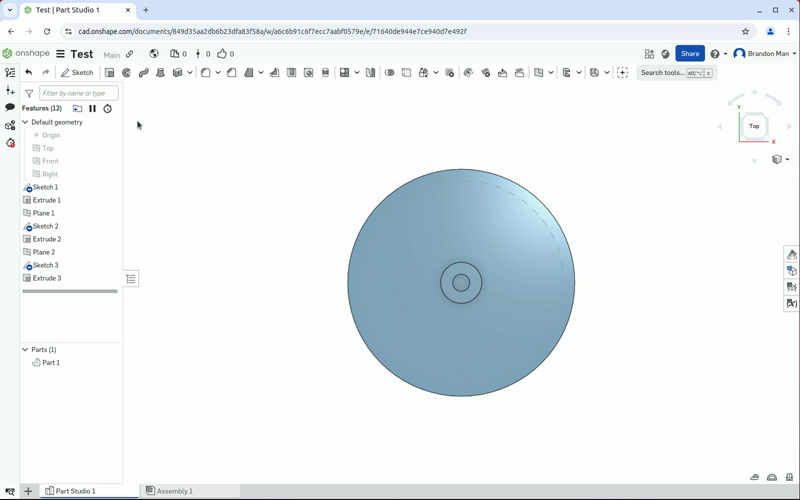
key(shift+7)
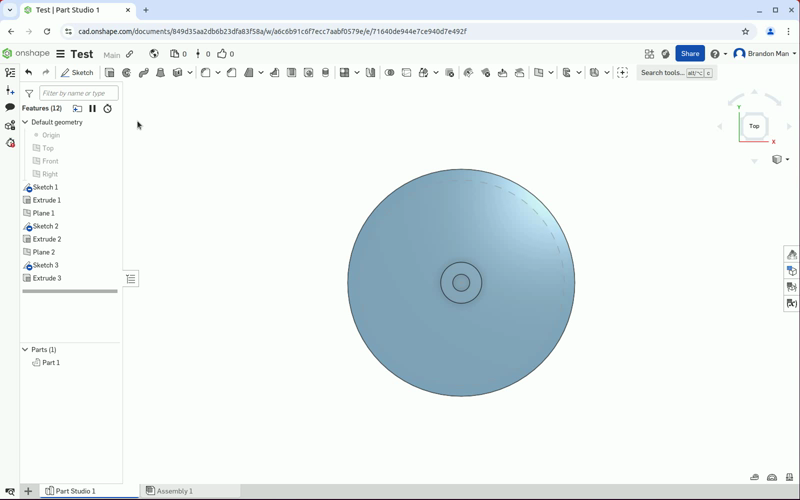
key(up, 3)
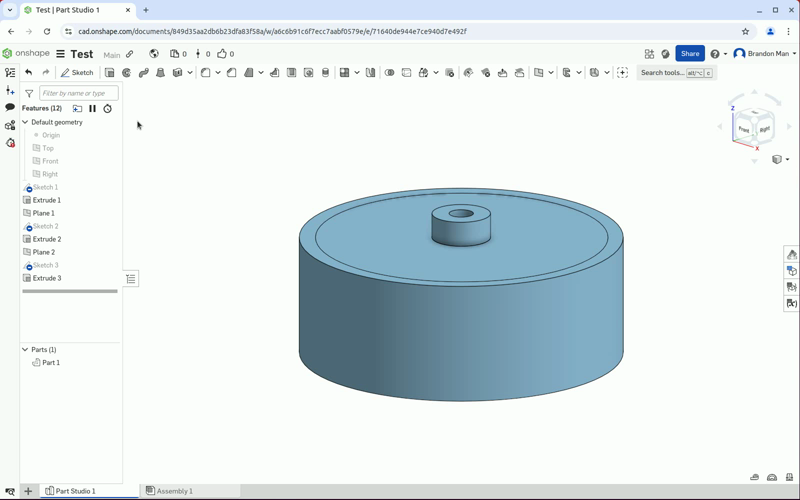
key(left, 3)
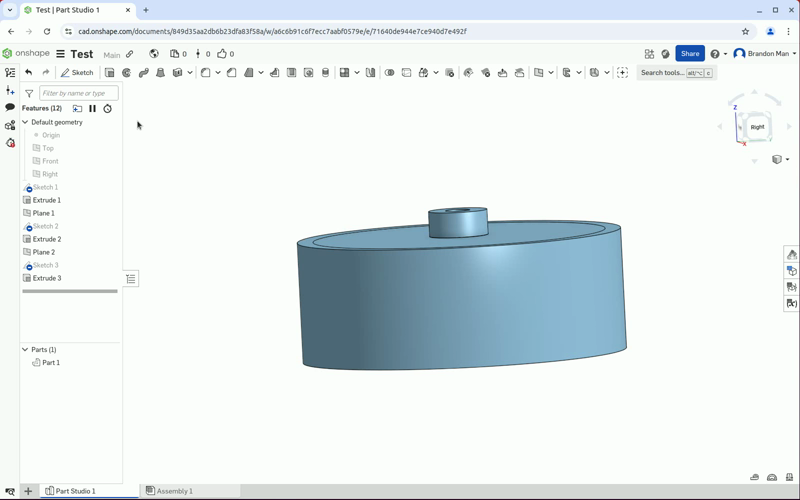
key(right, 3)
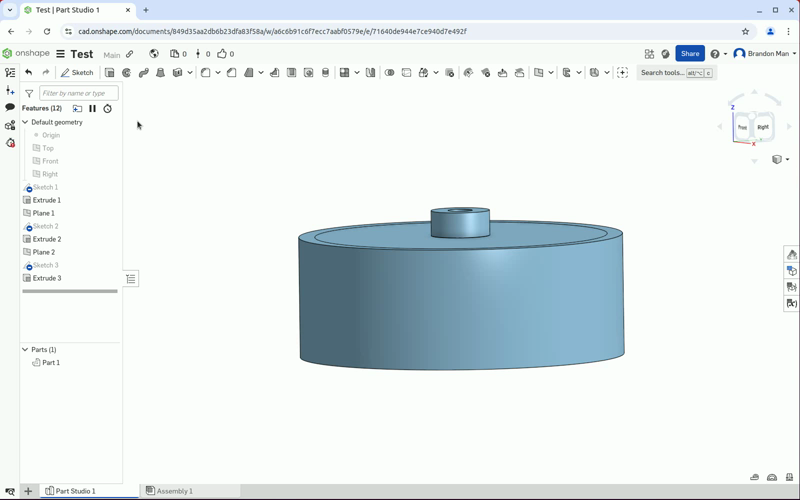
key(down, 3)
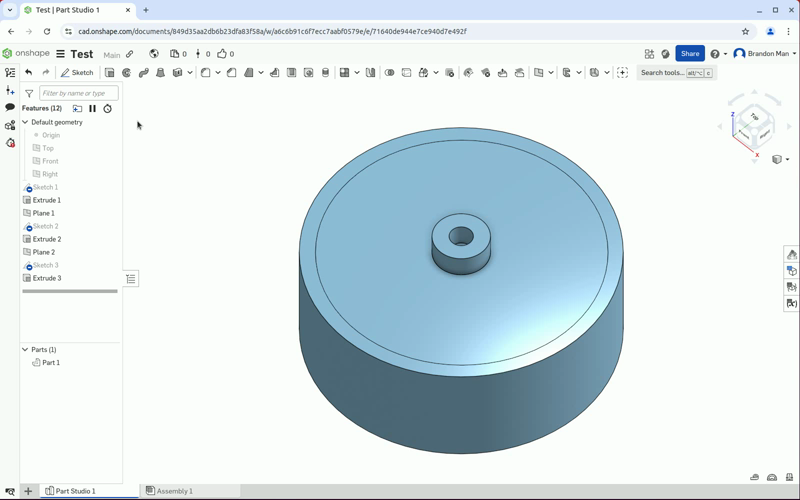
mouse_move(73, 189)
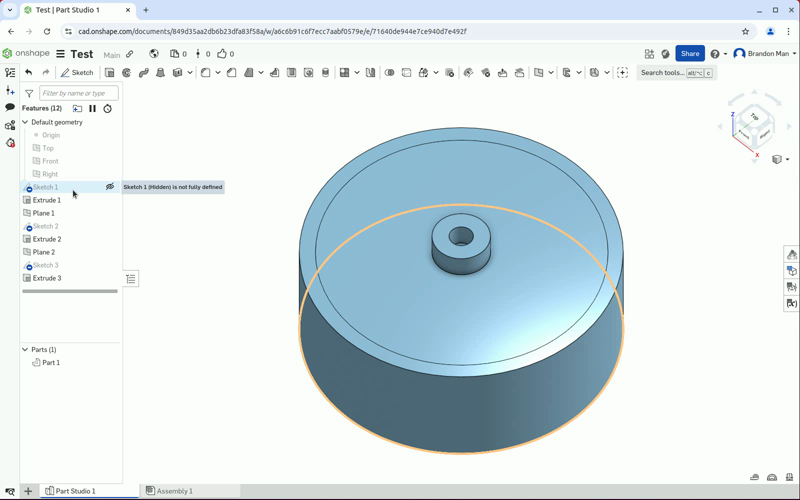
click(73, 189)